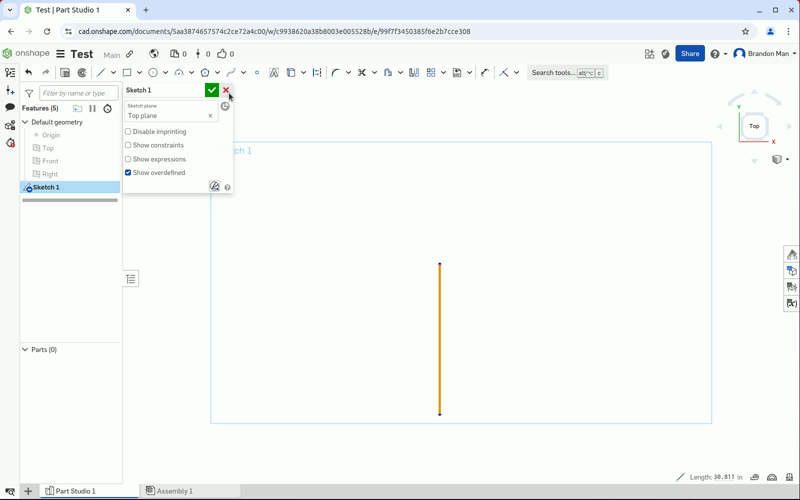
key(shift+h)
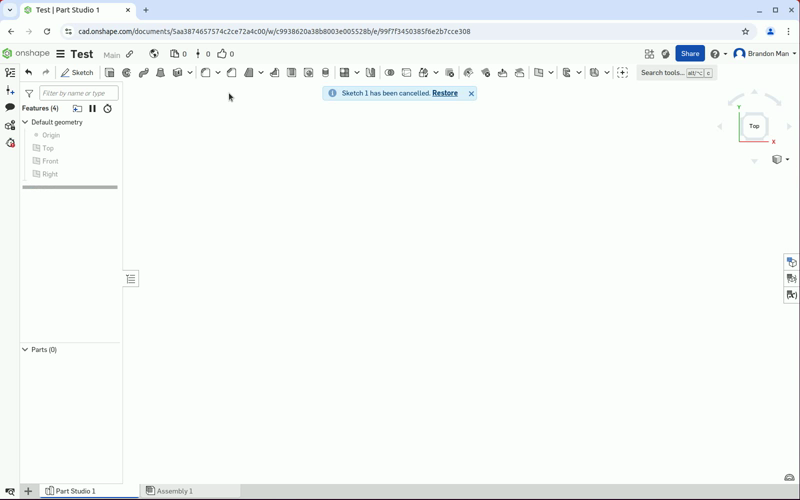
mouse_move(73, 352)
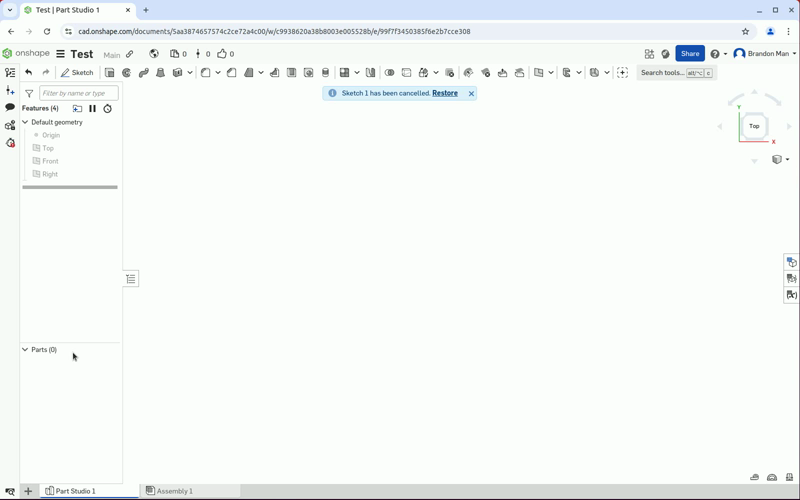
key(y)
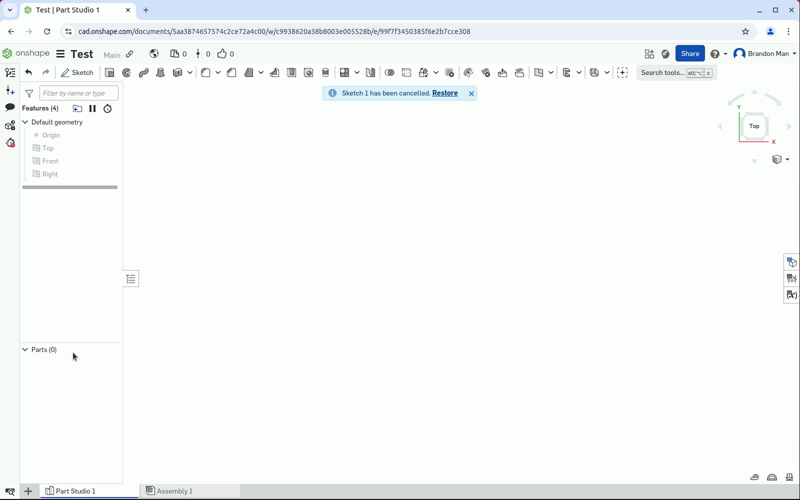
key(shift+p)
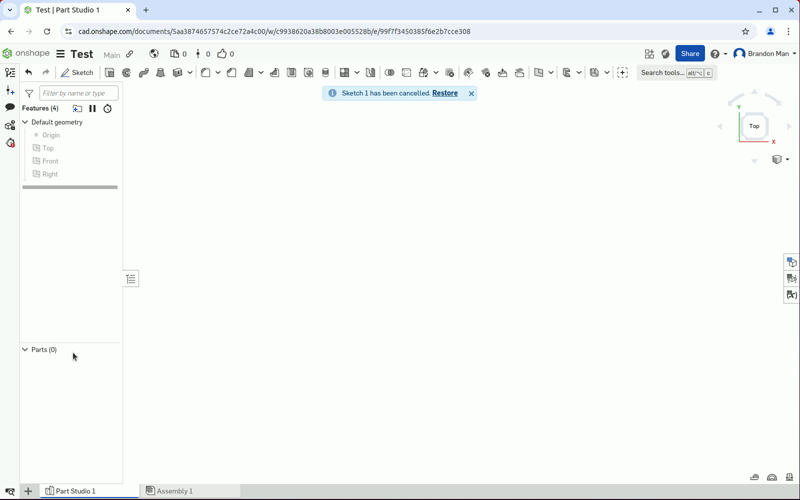
key(space)
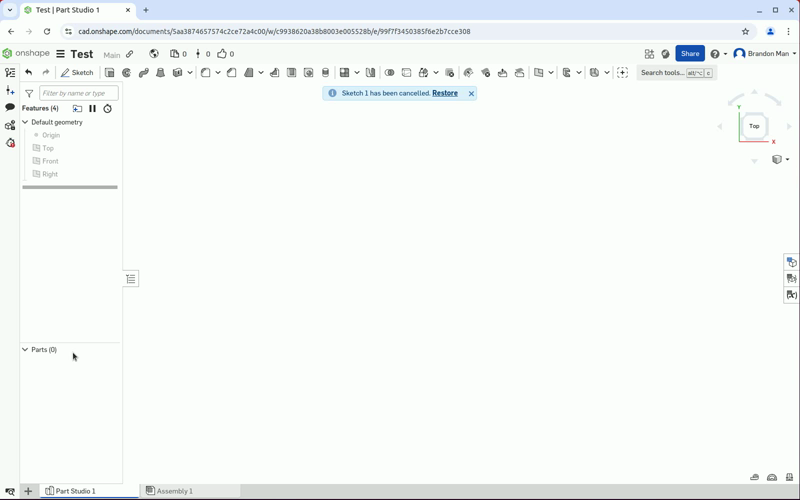
key_down(shift)
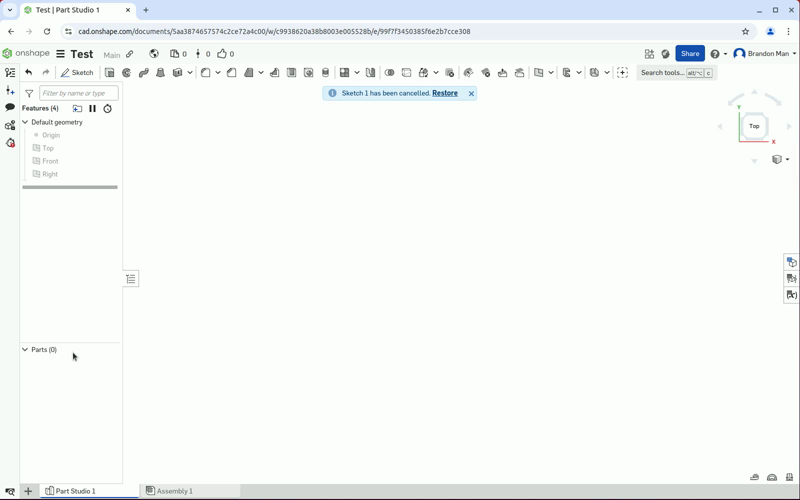
key(up)
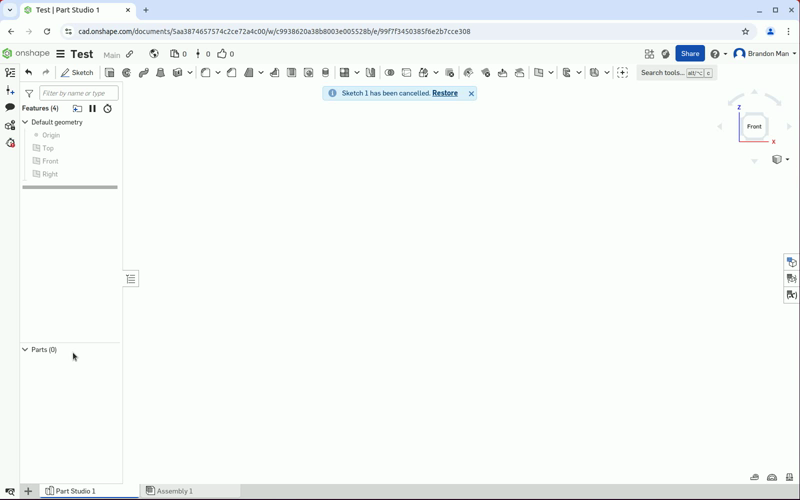
key_up(shift)
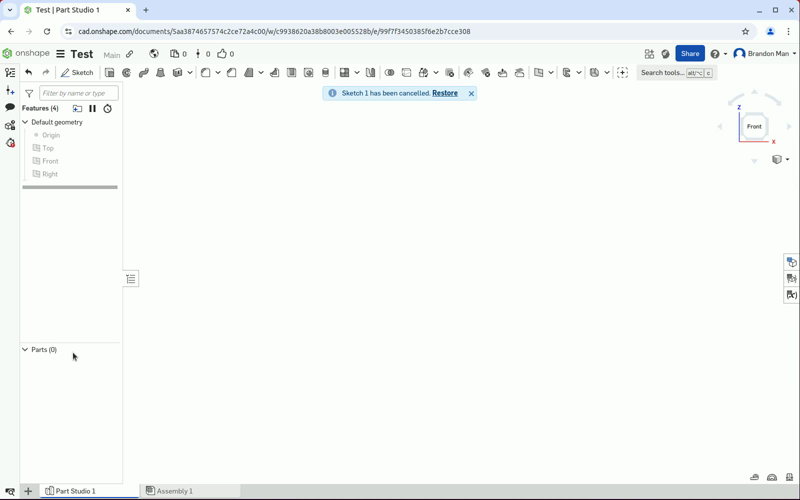
mouse_move(73, 352)
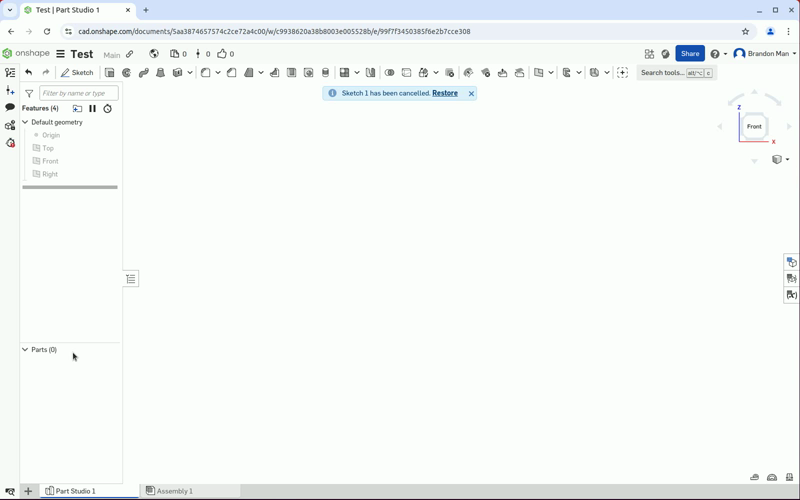
key(shift+y)
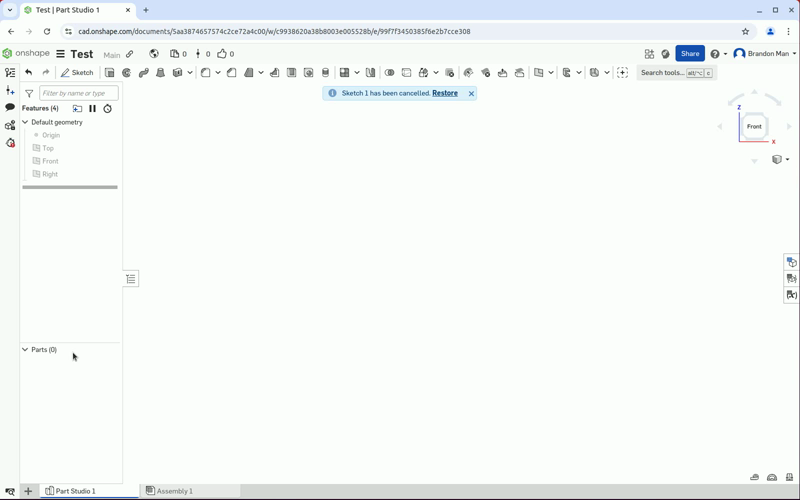
key(shift+s)
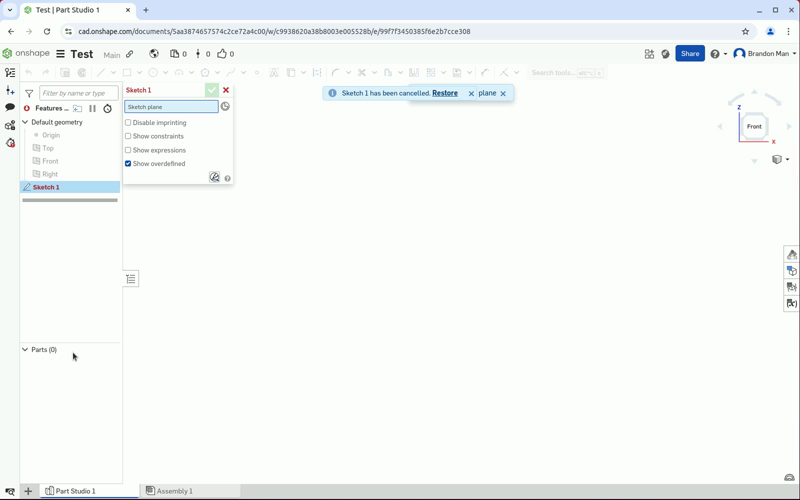
mouse_move(73, 163)
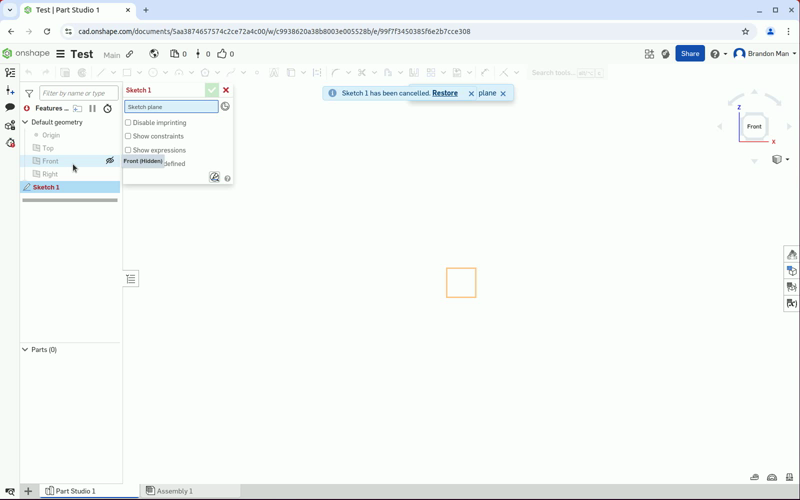
click(73, 163)
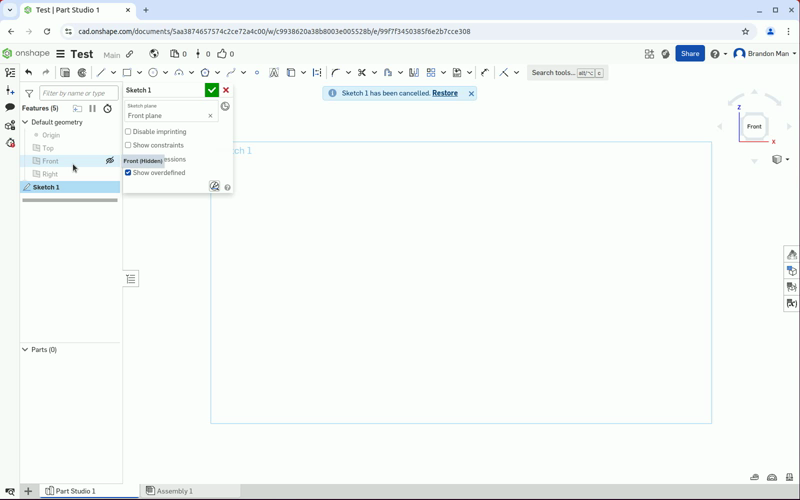
mouse_move(73, 352)
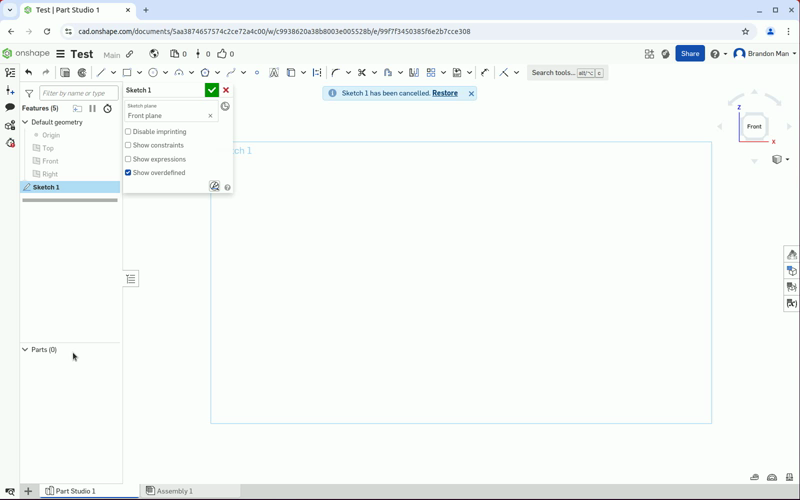
key(y)
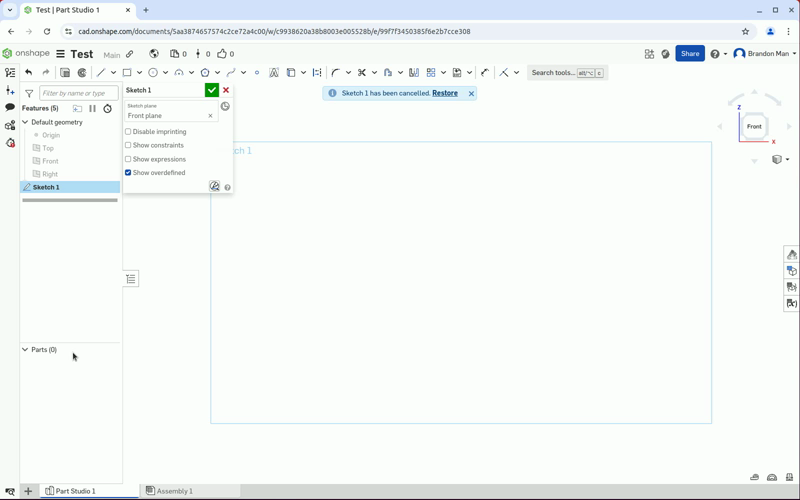
key(l)
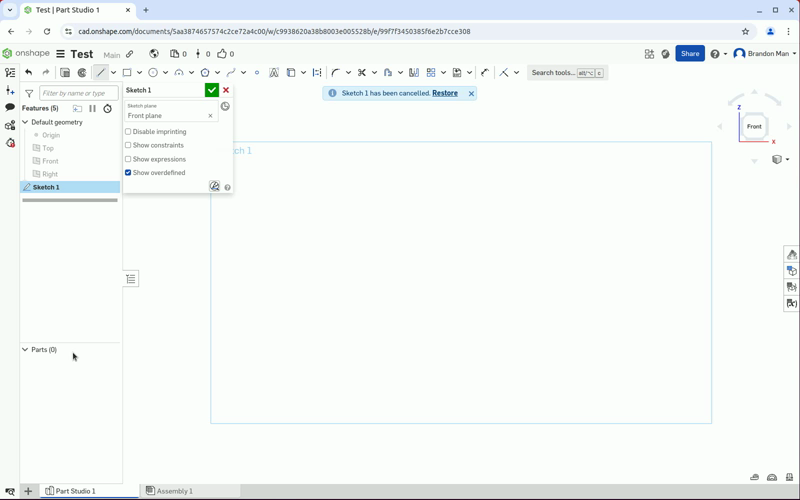
key_down(shift)
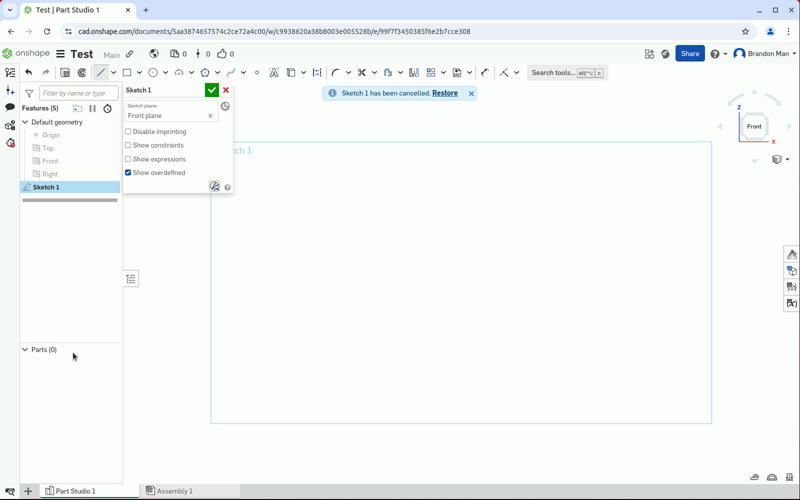
mouse_move(460, 282)
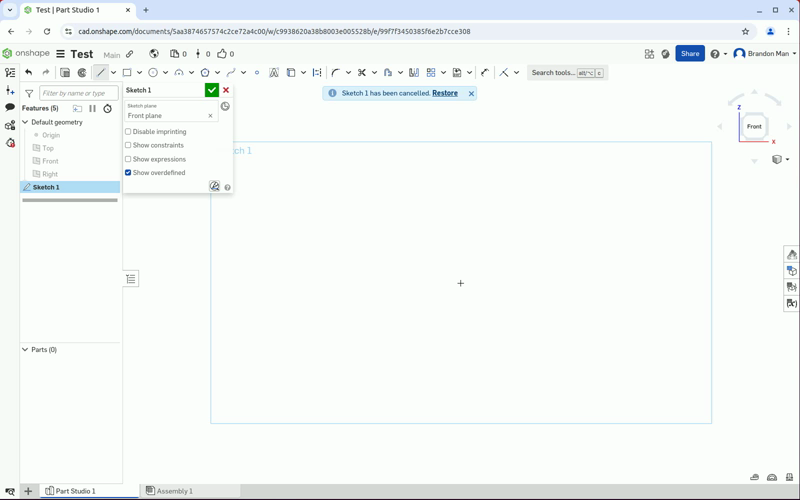
click(460, 282)
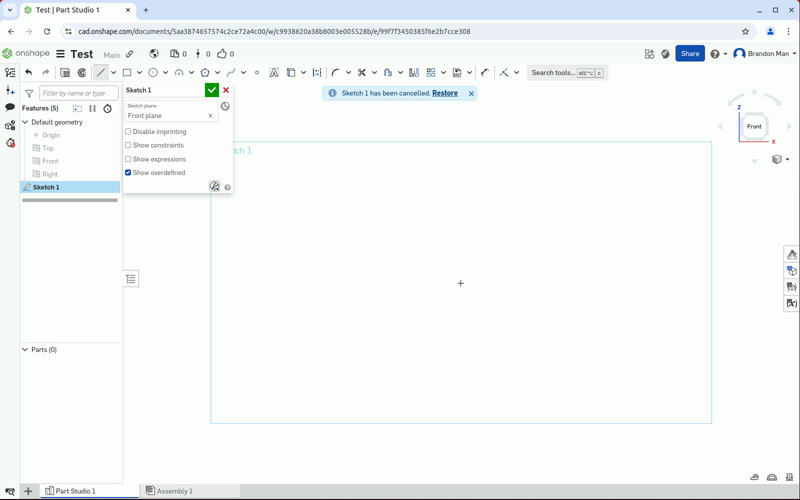
key_up(shift)
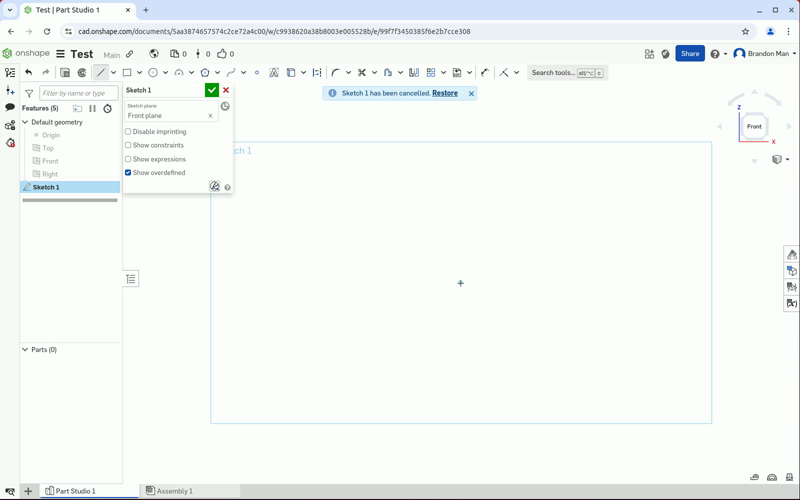
key_down(shift)
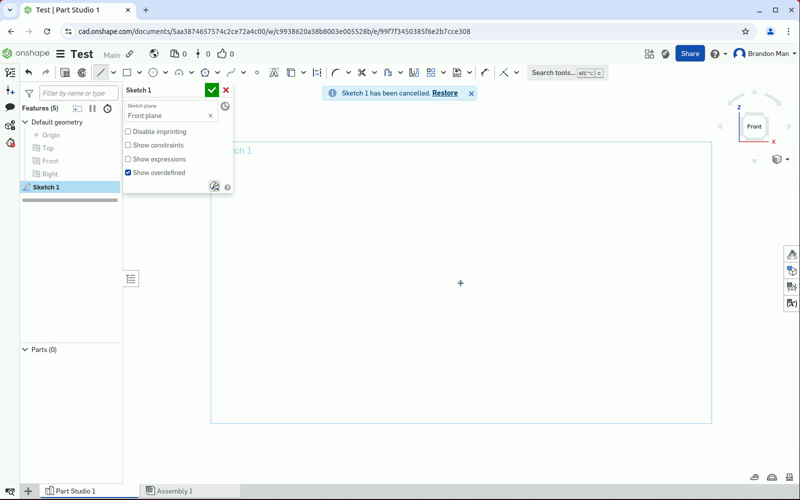
mouse_move(573, 282)
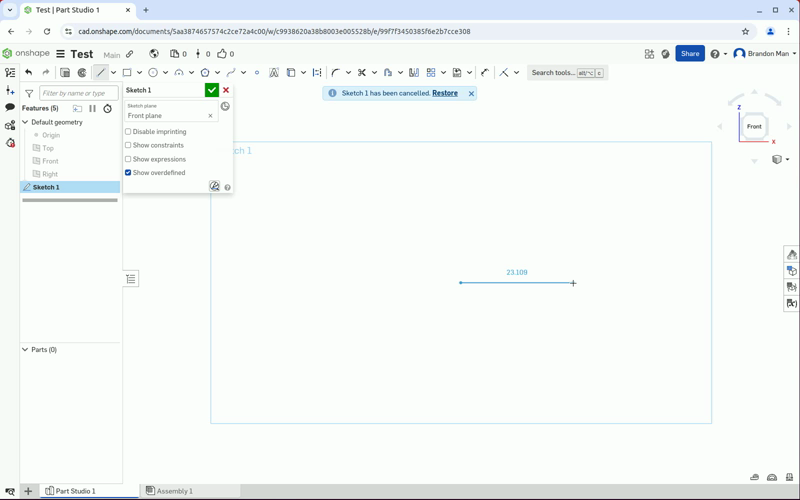
click(573, 282)
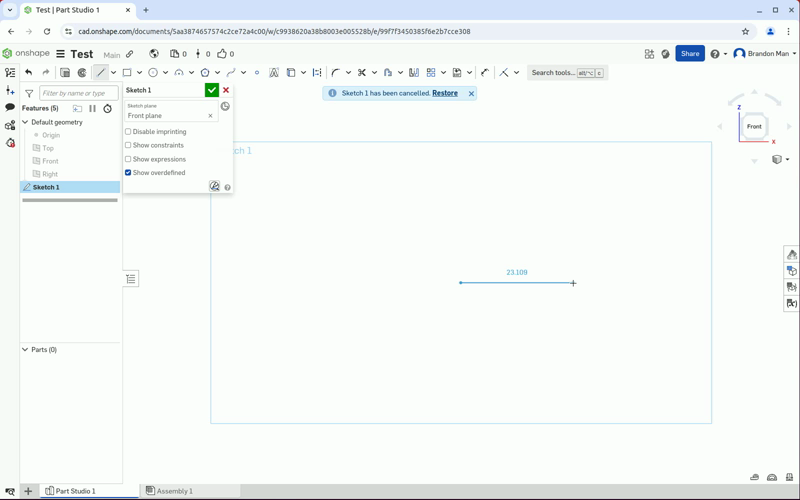
key_up(shift)
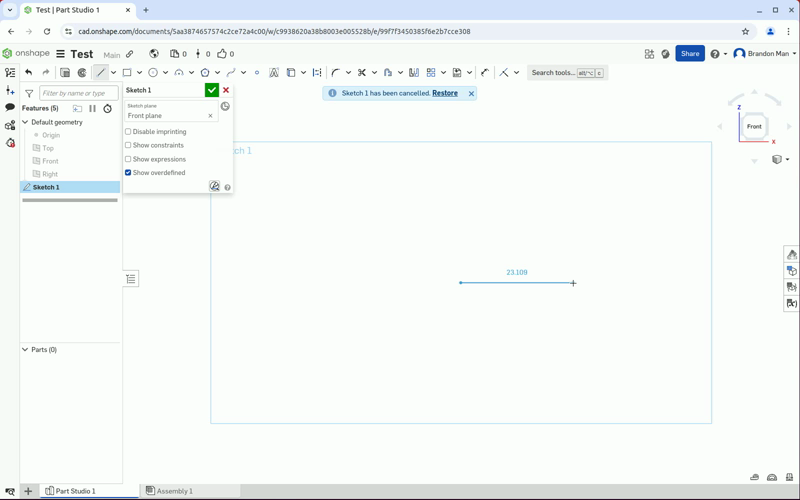
key_down(shift)
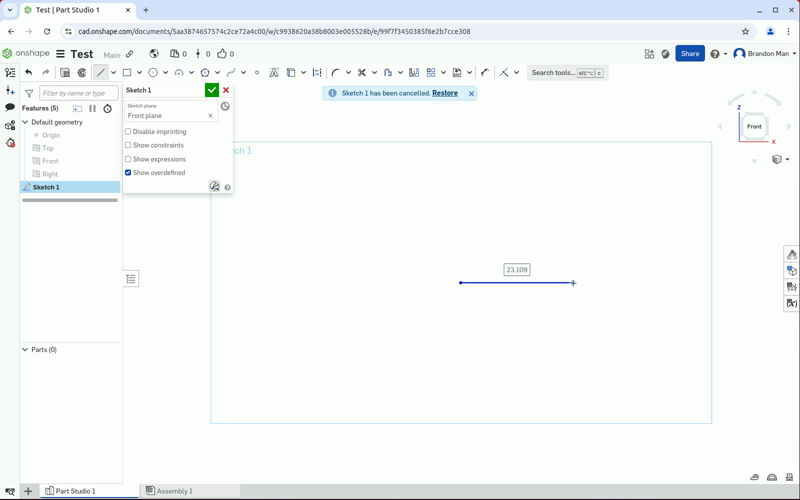
mouse_move(573, 221)
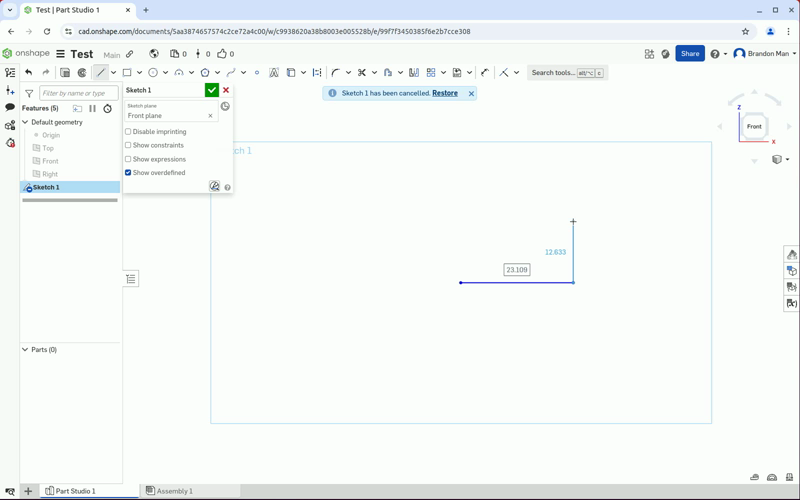
click(573, 221)
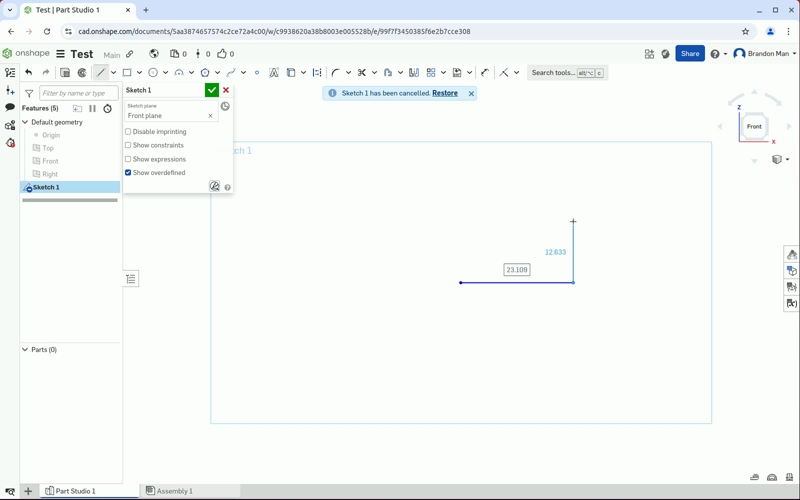
key_up(shift)
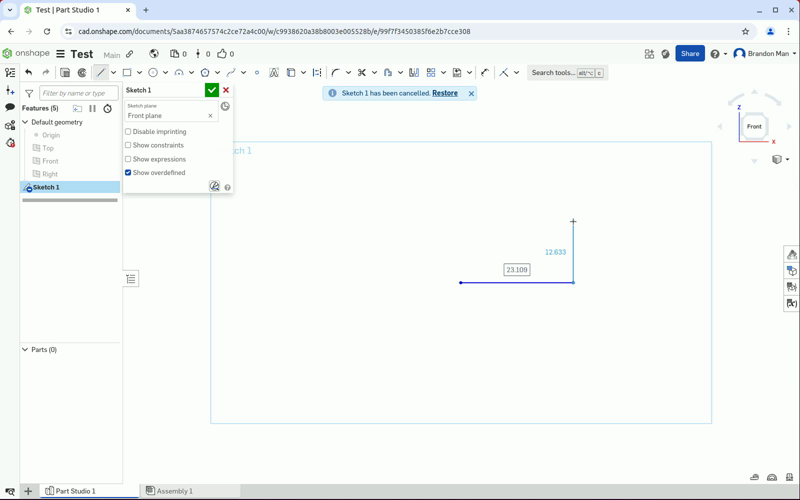
key_down(shift)
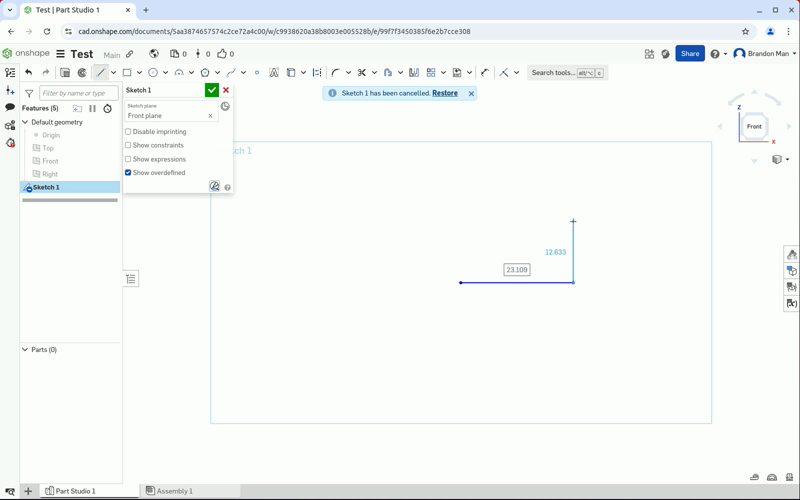
mouse_move(460, 221)
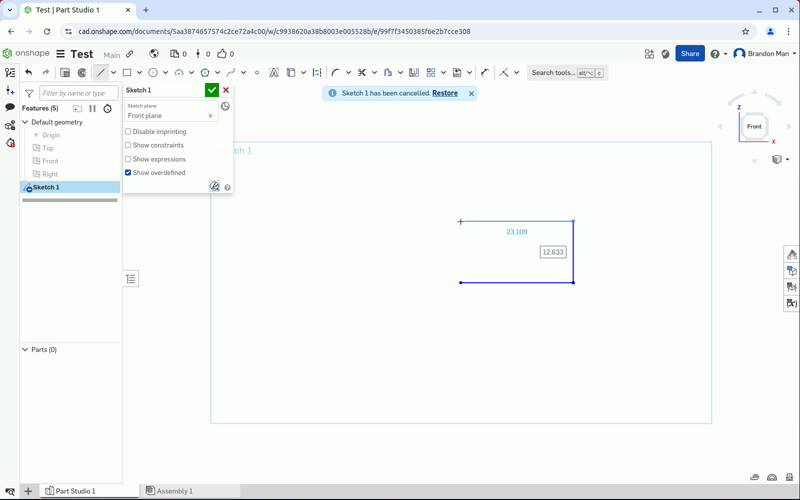
click(460, 221)
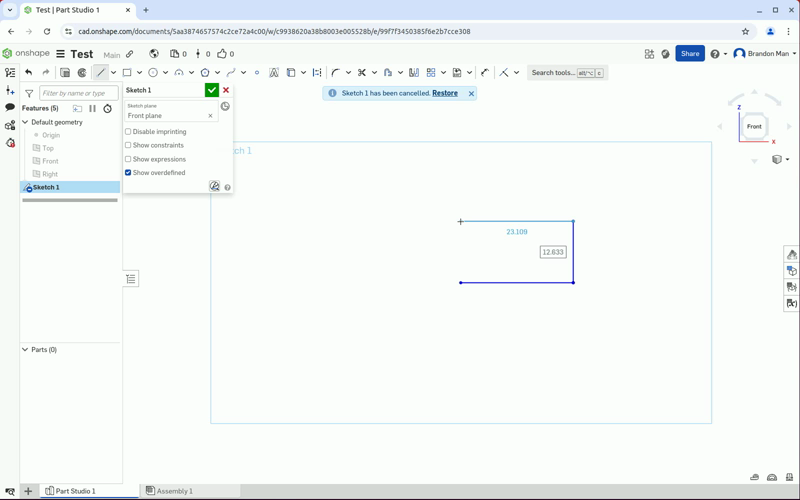
key_up(shift)
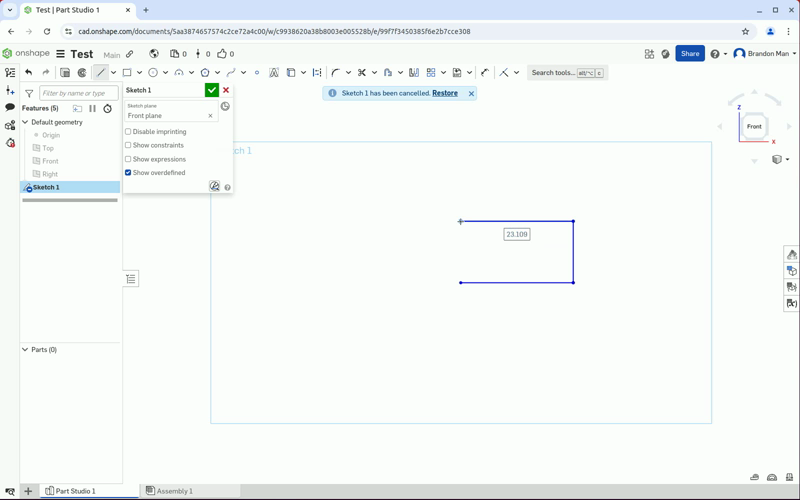
key_down(shift)
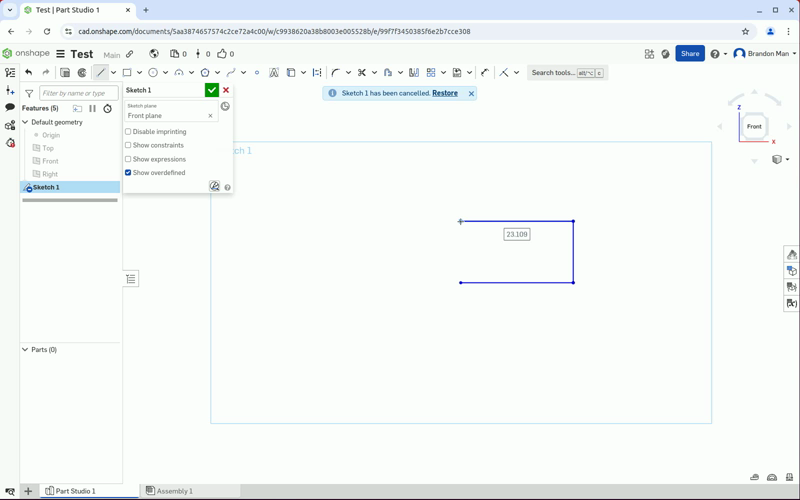
mouse_move(460, 282)
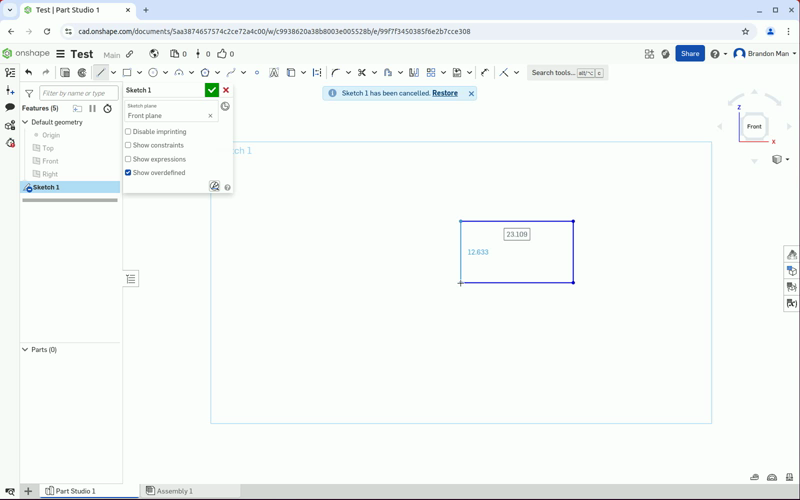
key_up(shift)
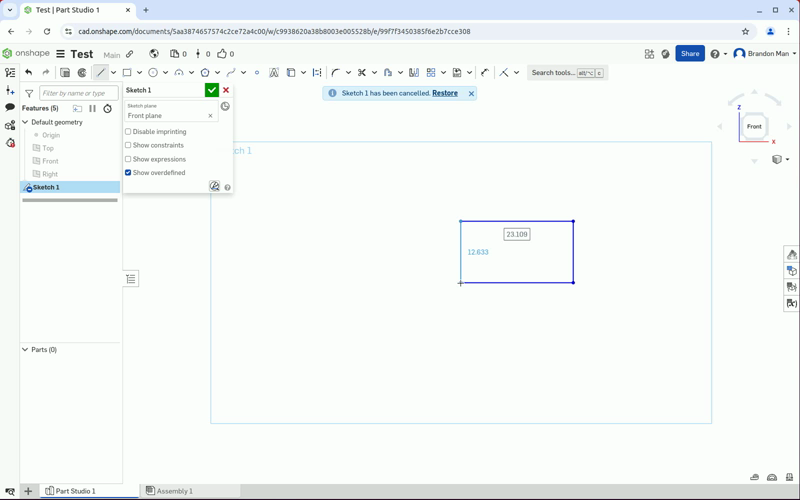
click(460, 282)
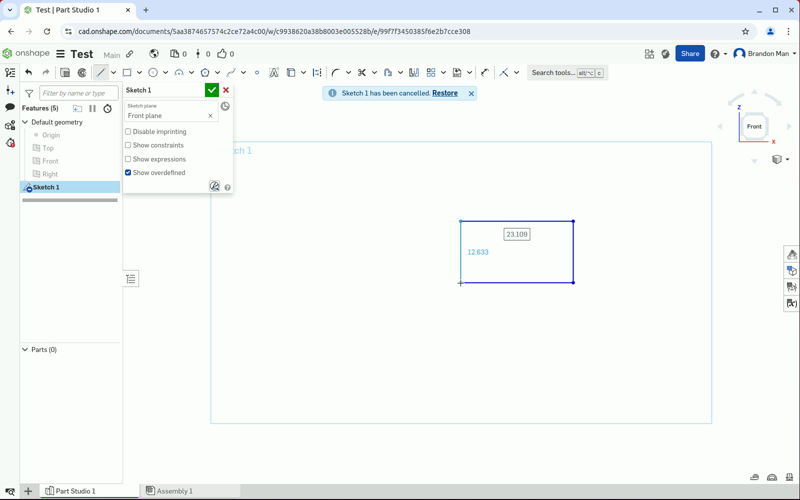
key(esc)
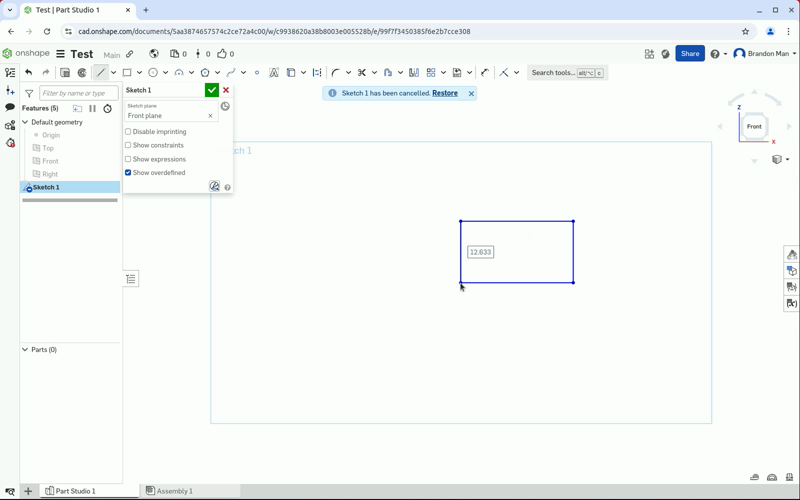
mouse_move(526, 241)
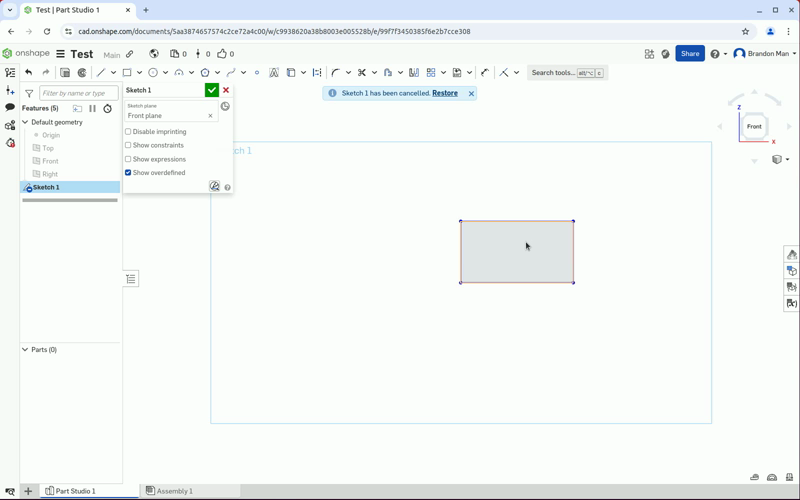
click(526, 241)
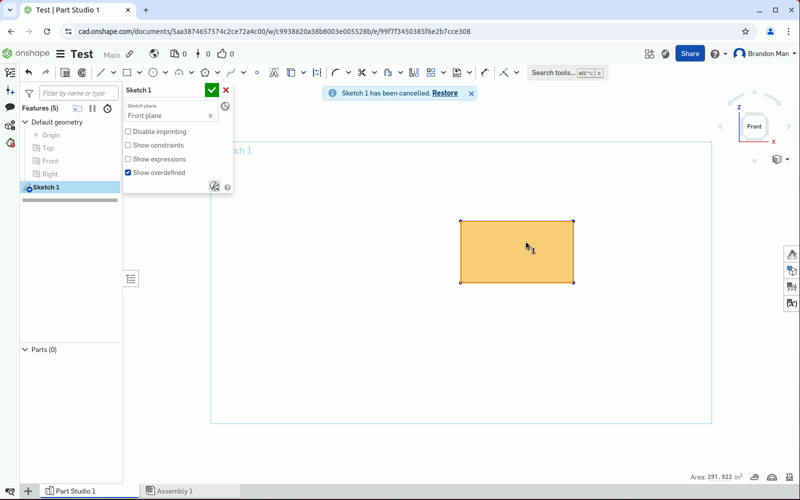
mouse_move(73, 352)
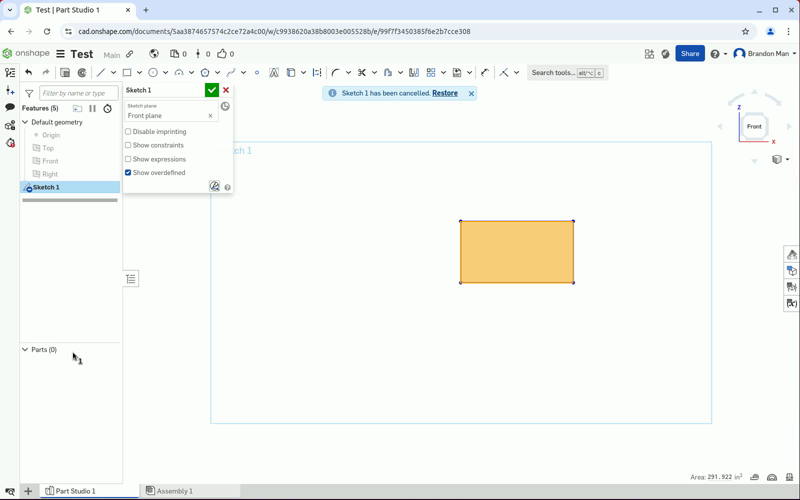
key(shift+y)
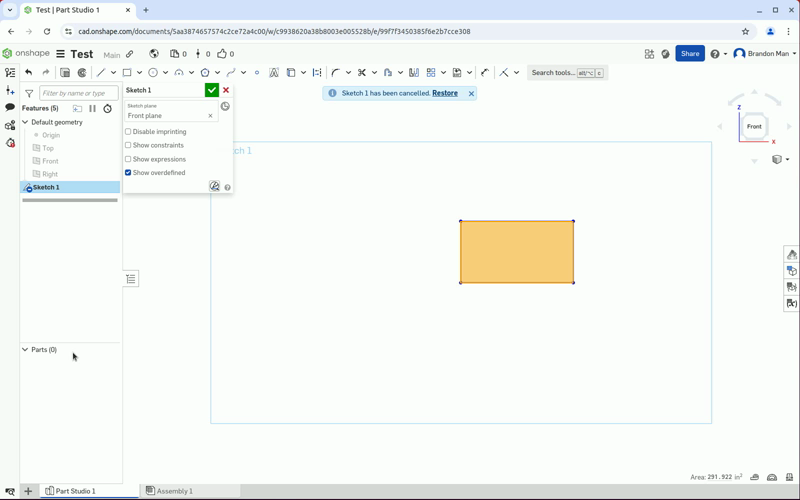
key(shift+e)
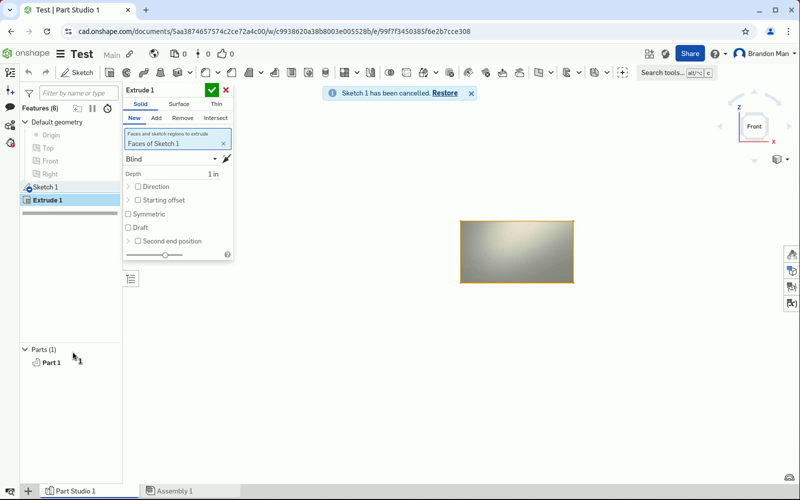
mouse_move(143, 106)
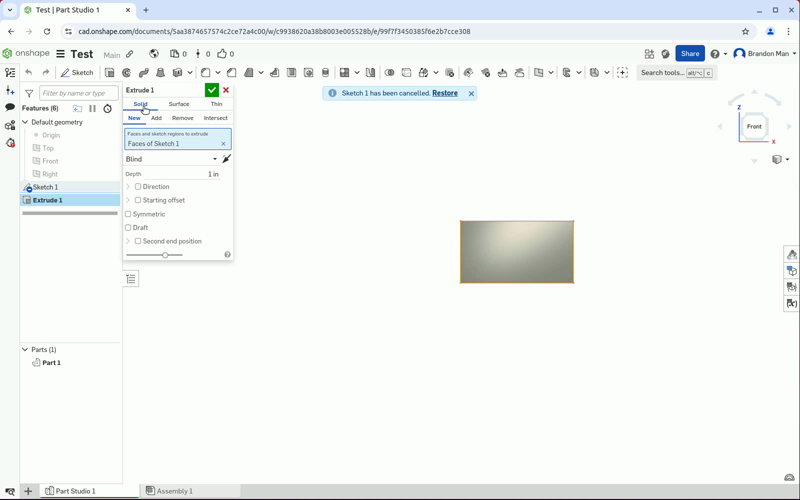
click(143, 106)
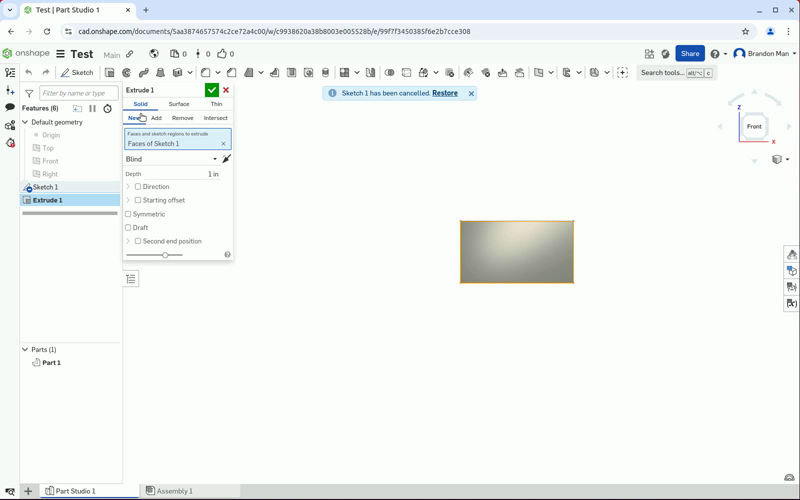
mouse_move(137, 120)
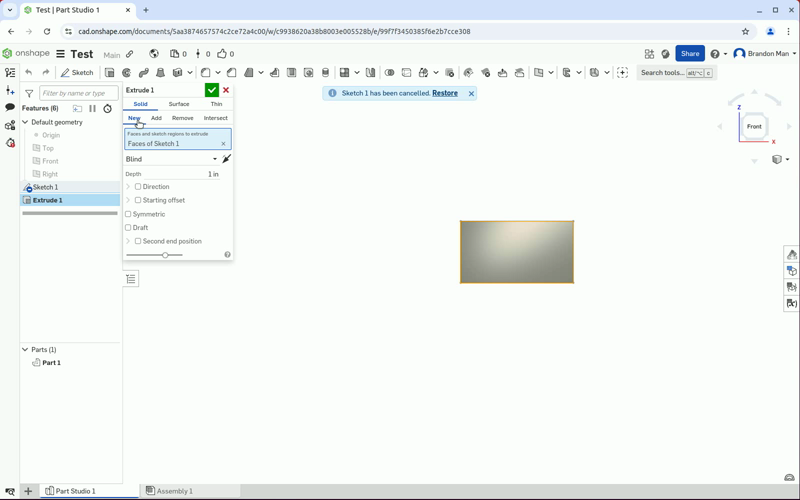
click(137, 120)
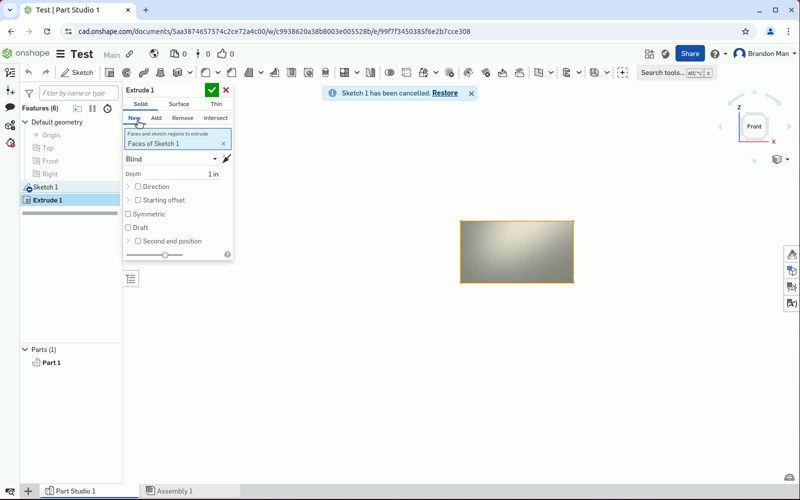
key(tab, 4)
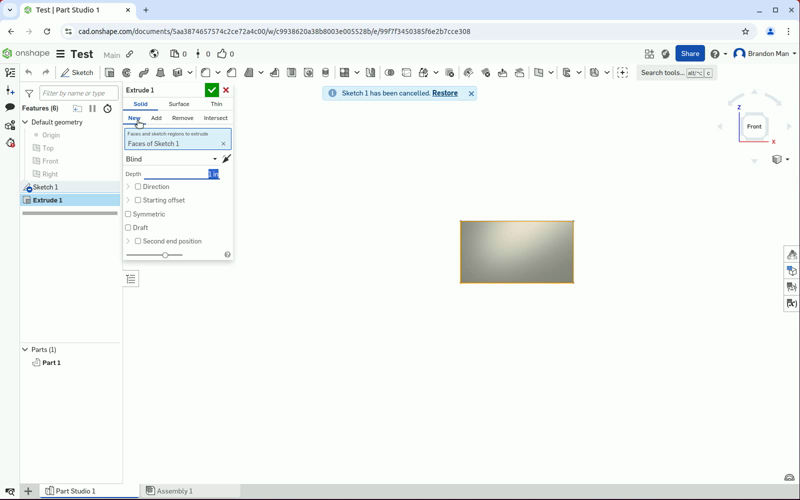
text(8.425)
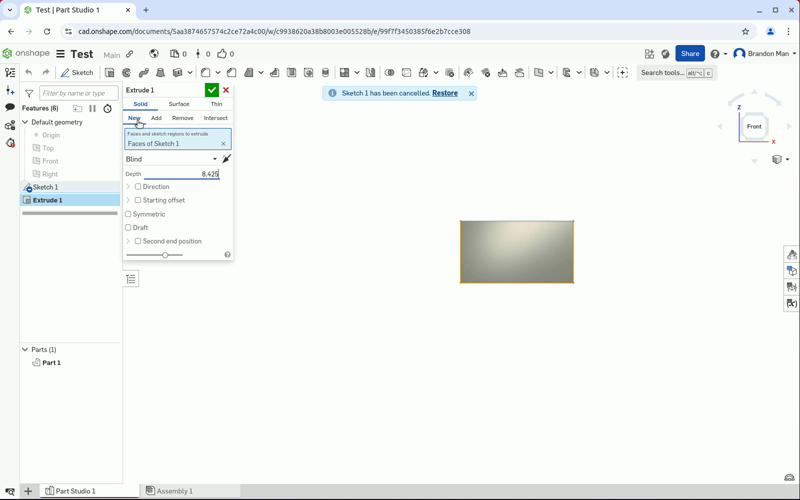
key(enter)
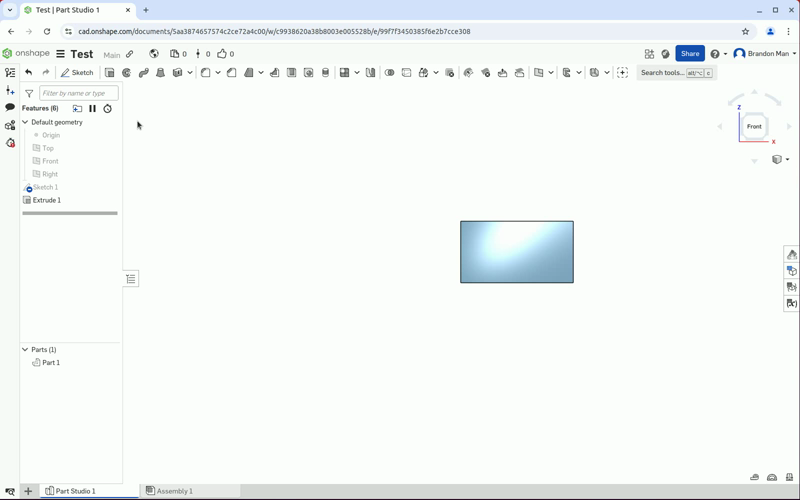
key(shift+h)
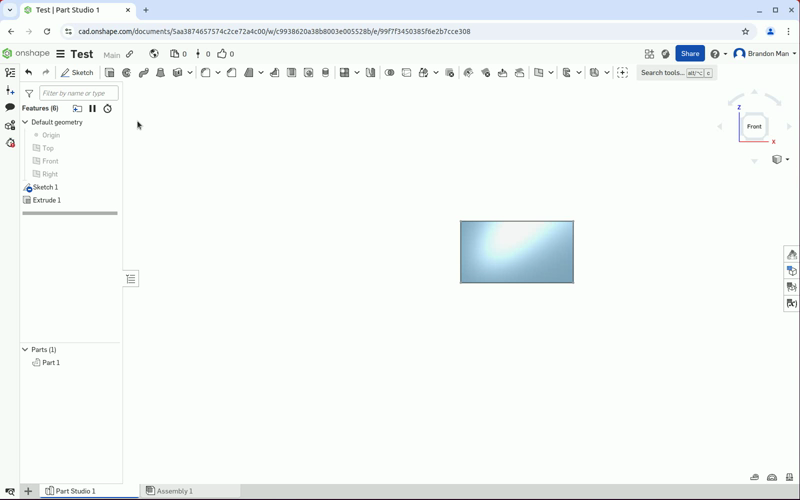
key(shift+h)
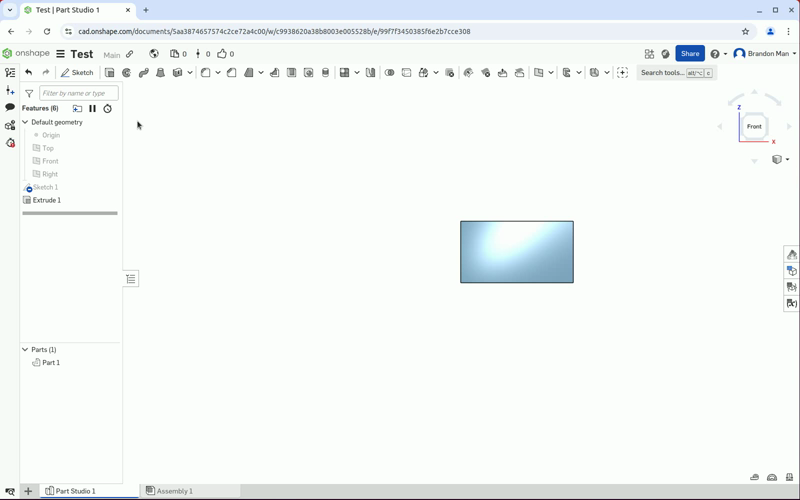
mouse_move(73, 189)
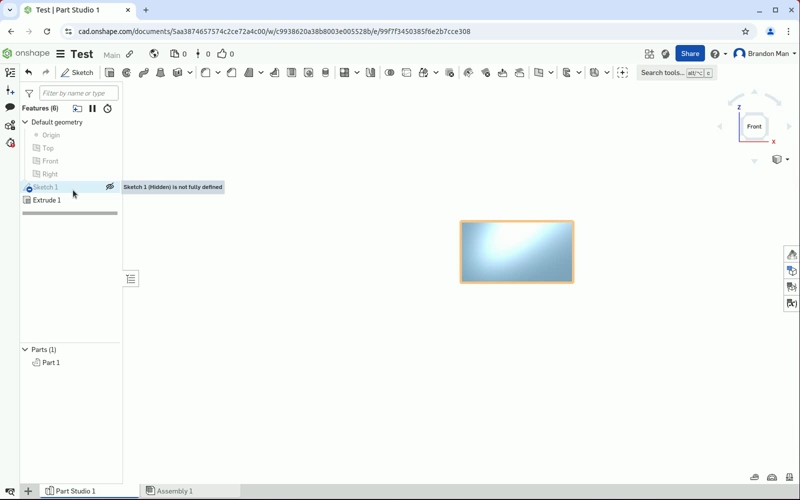
click(73, 189)
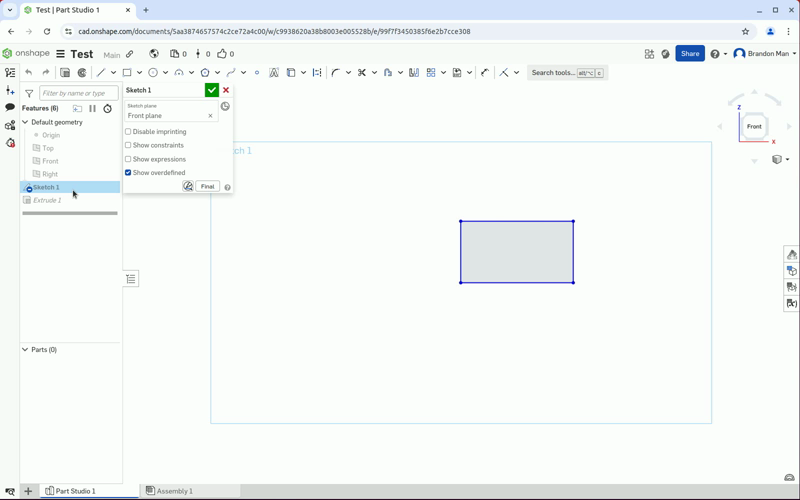
mouse_move(229, 92)
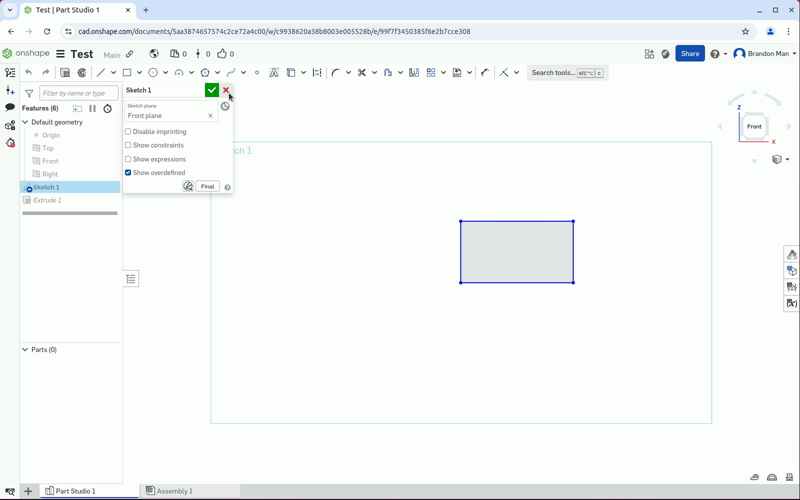
click(229, 92)
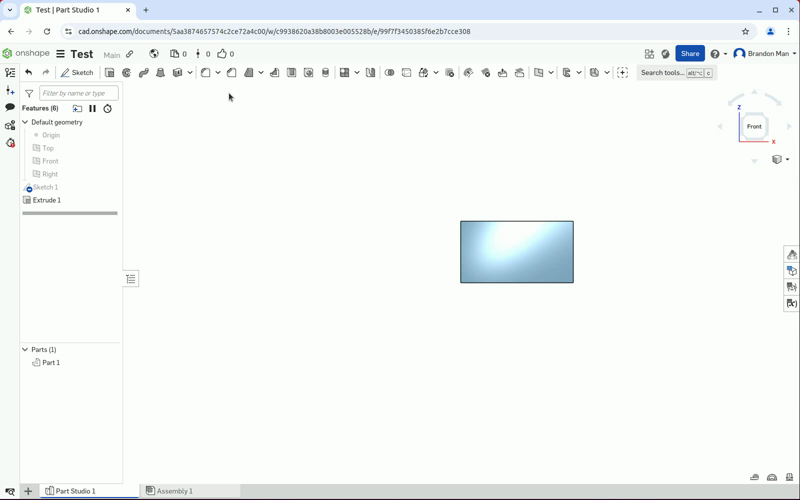
mouse_move(541, 75)
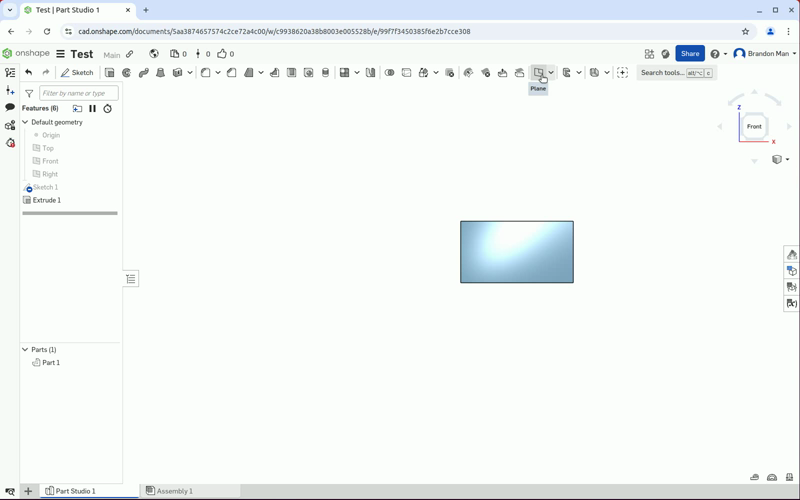
click(541, 75)
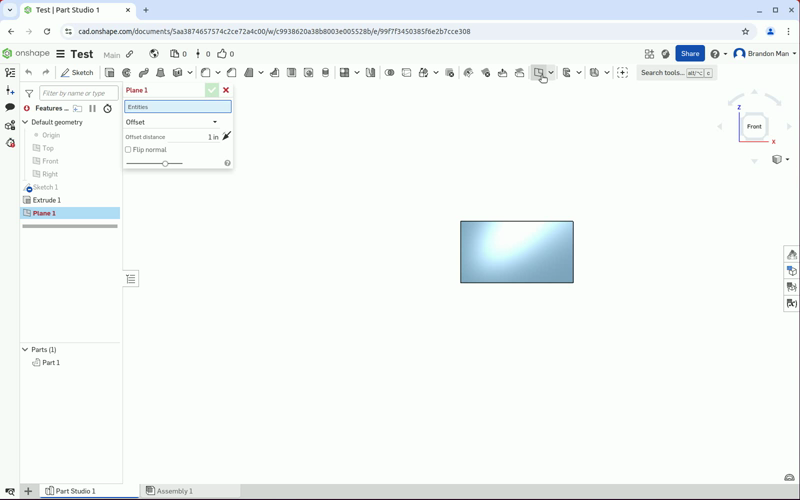
mouse_move(73, 163)
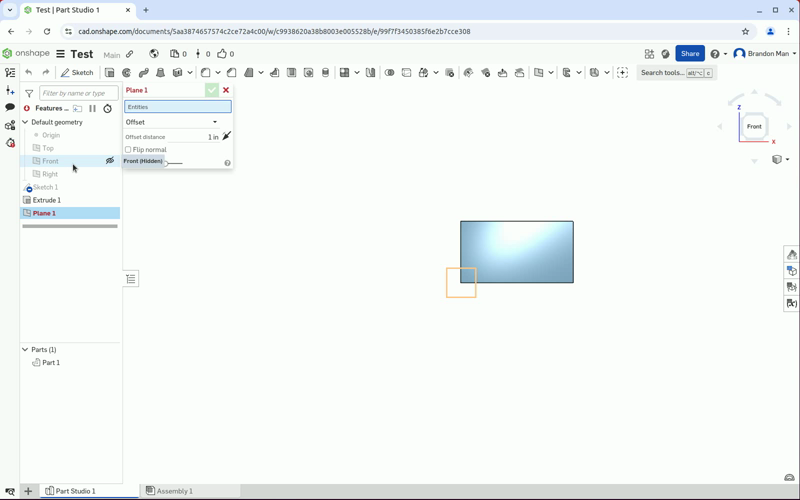
click(73, 163)
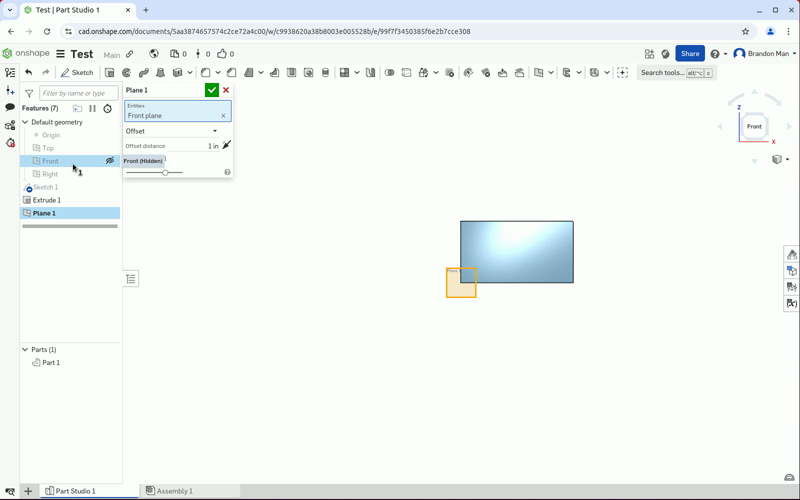
key(tab, 2)
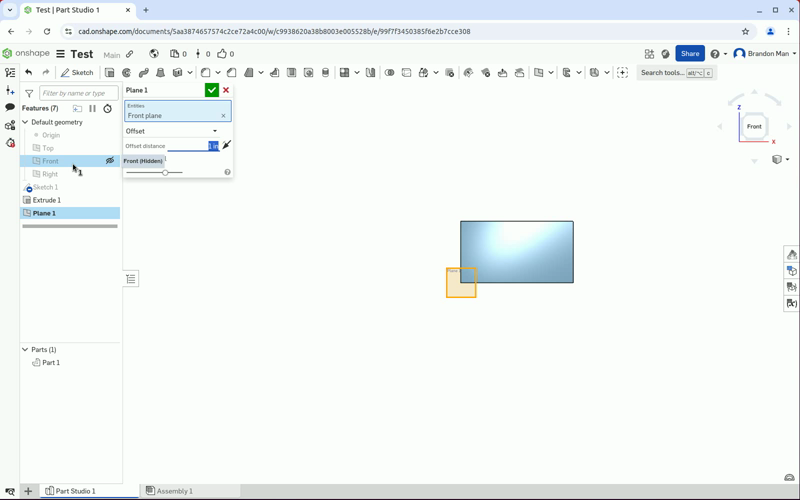
text(8.411)
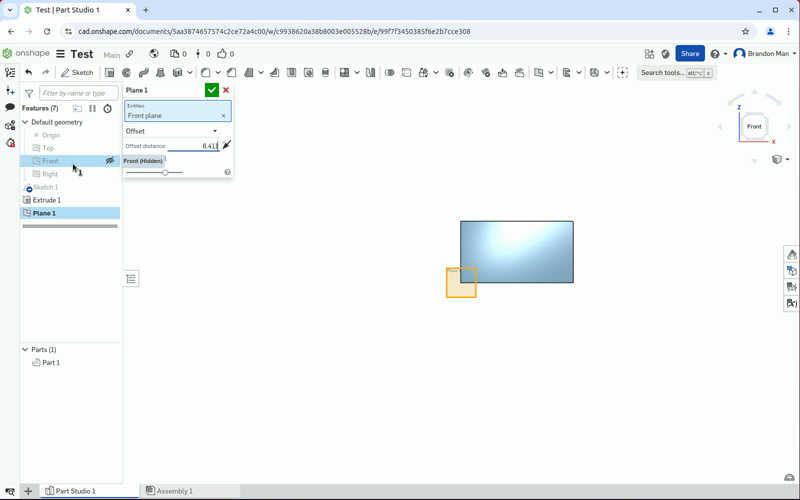
key(enter, 2)
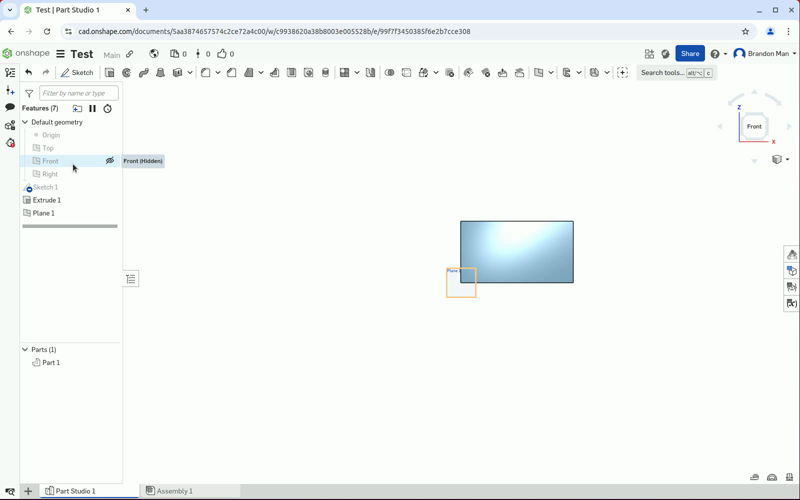
key(shift+s)
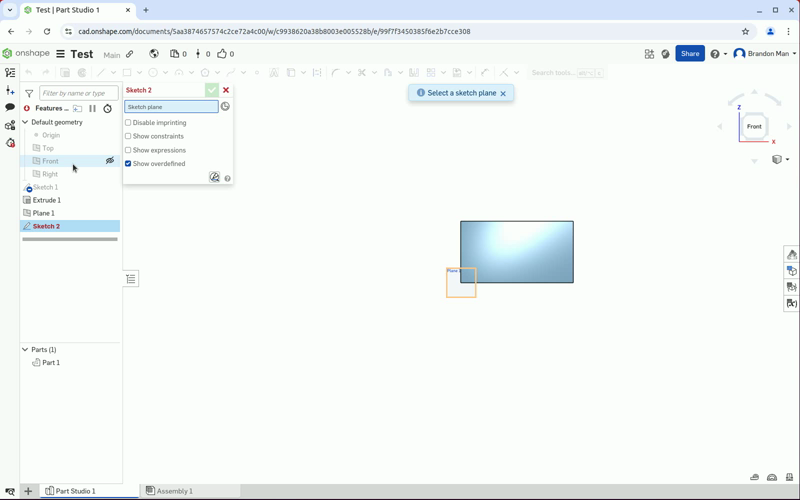
mouse_move(73, 215)
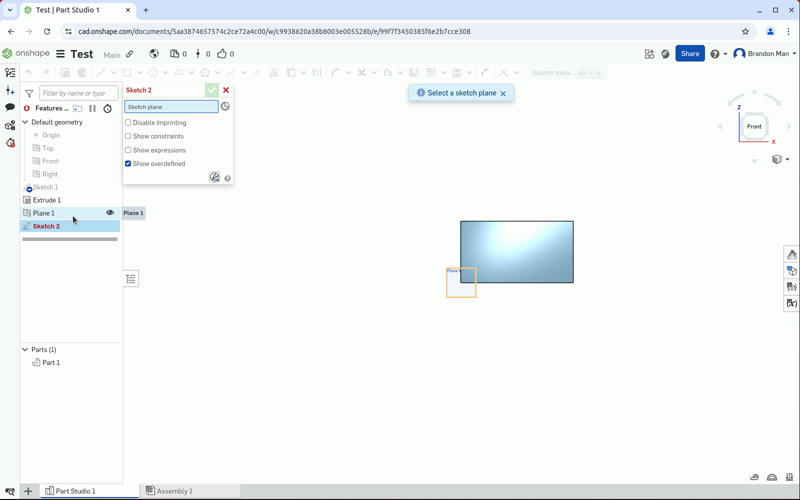
click(73, 215)
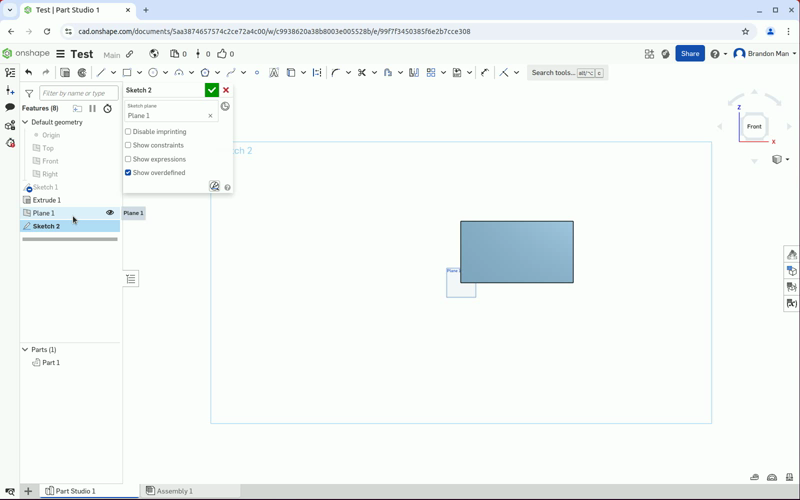
mouse_move(73, 352)
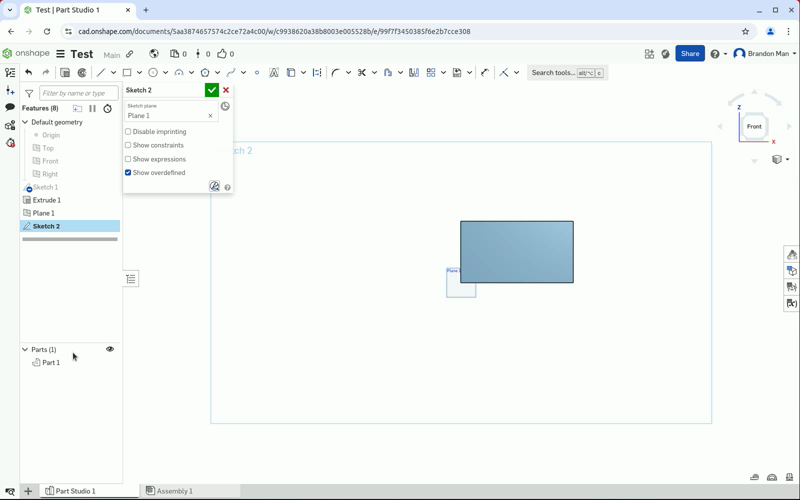
key(y)
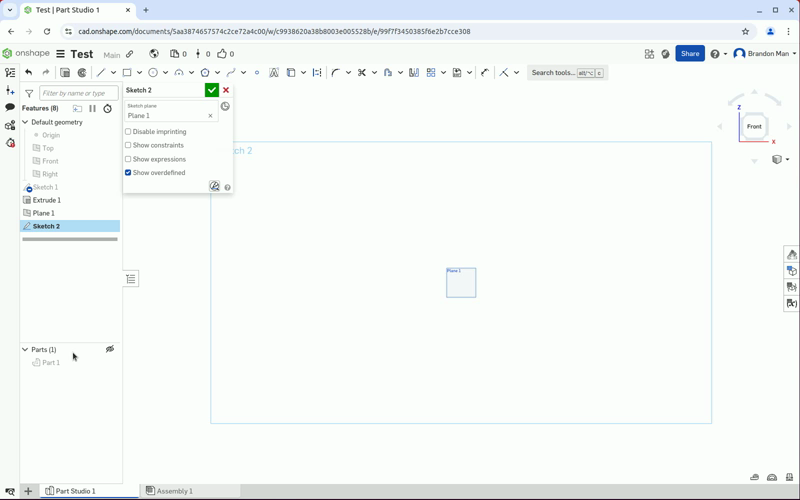
key(l)
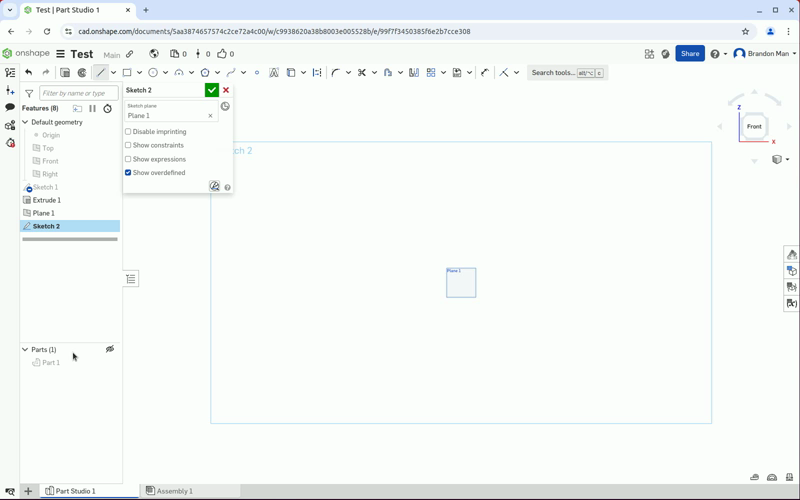
key_down(shift)
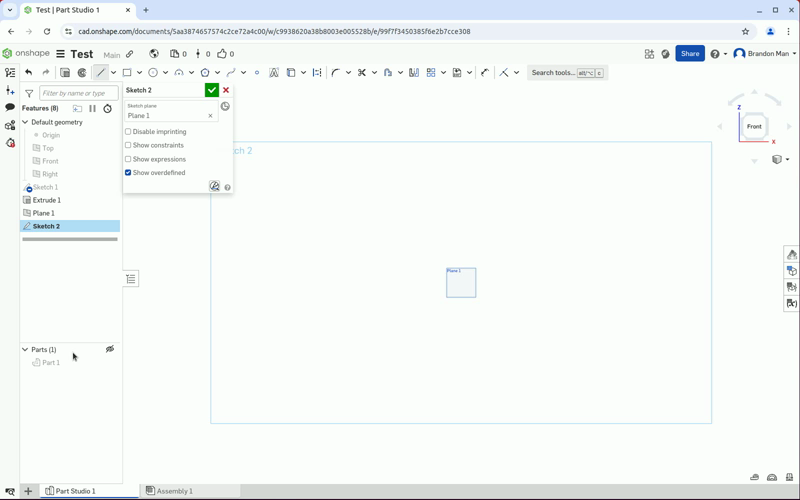
mouse_move(501, 262)
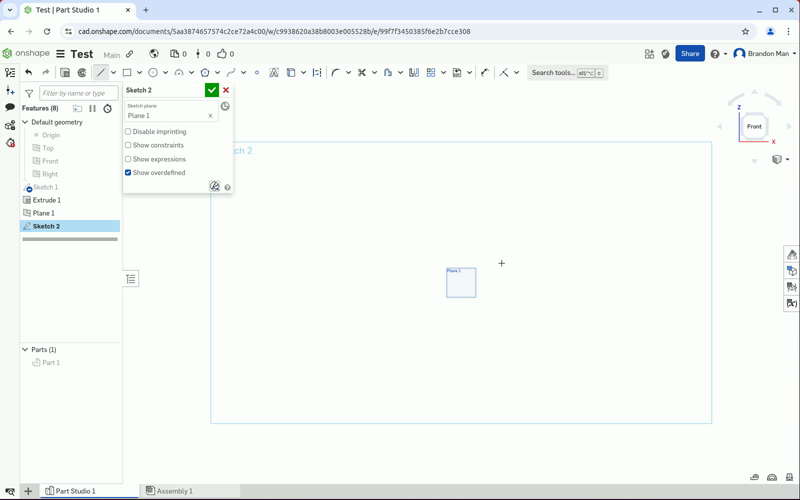
click(501, 262)
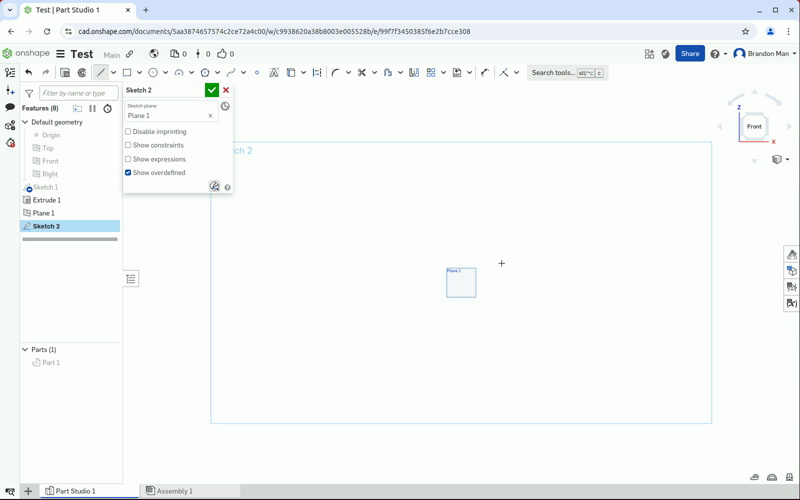
key_up(shift)
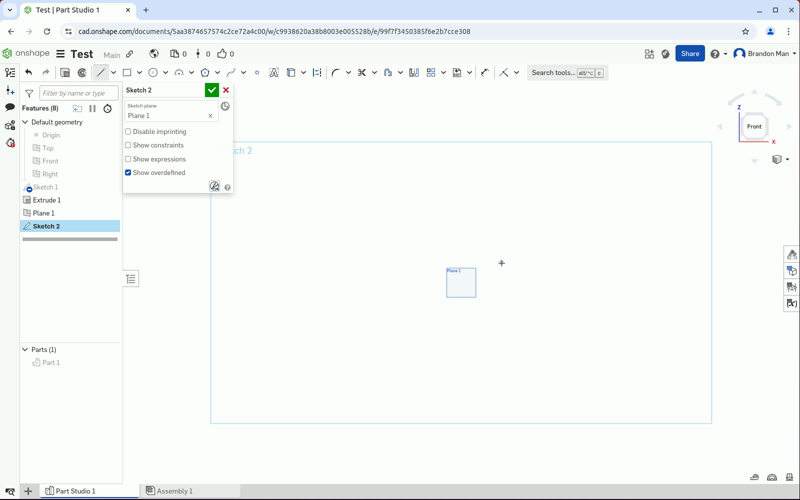
key_down(shift)
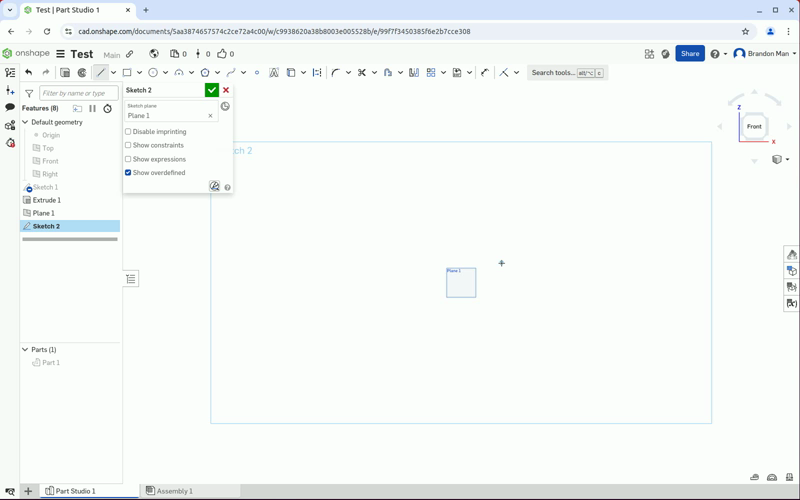
mouse_move(573, 263)
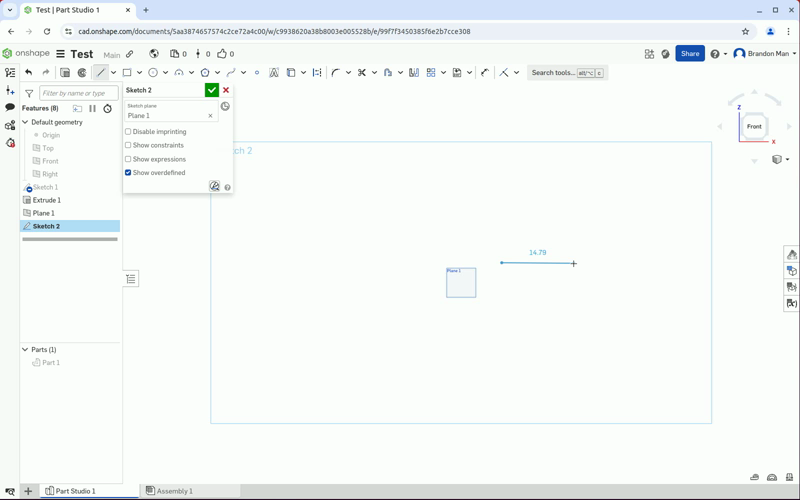
click(573, 263)
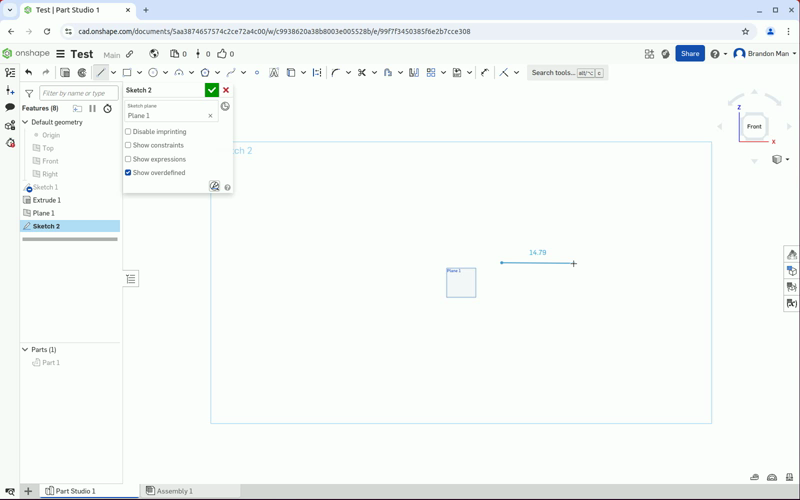
key_up(shift)
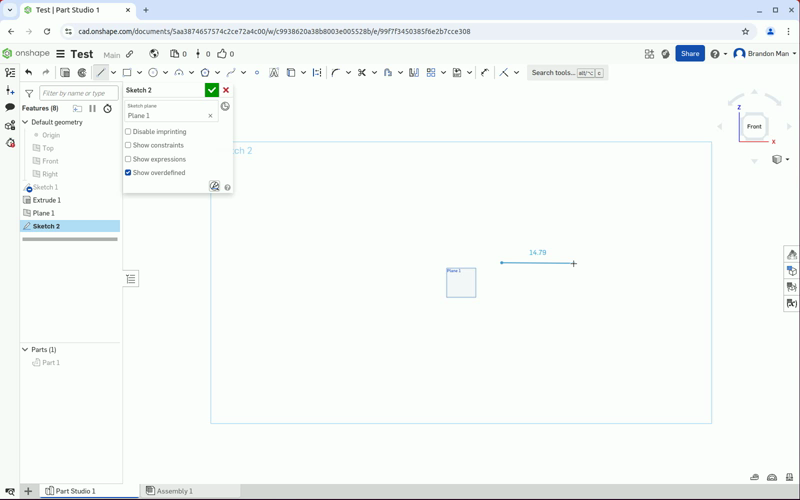
key_down(shift)
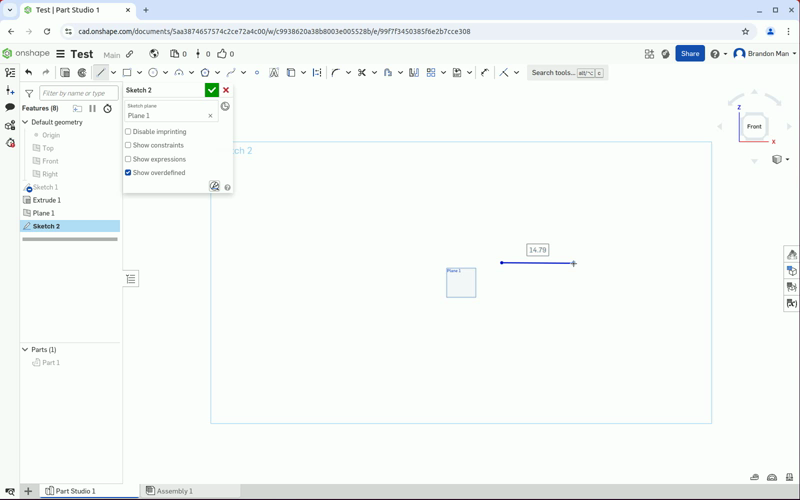
mouse_move(589, 263)
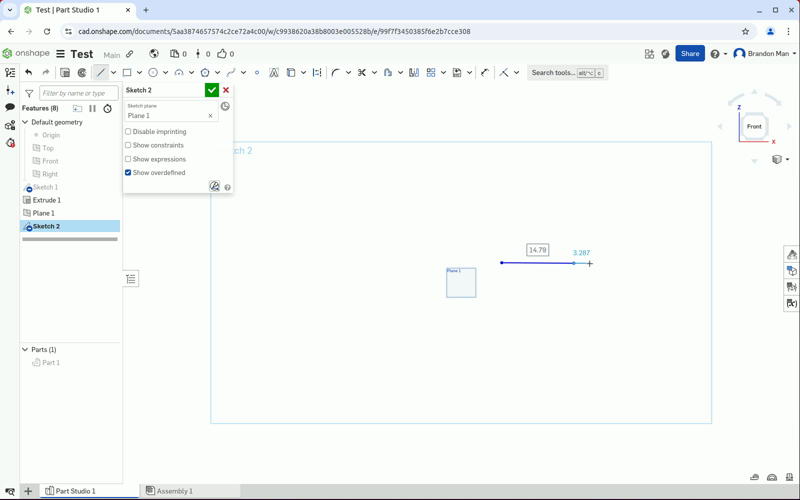
mouse_move(573, 222)
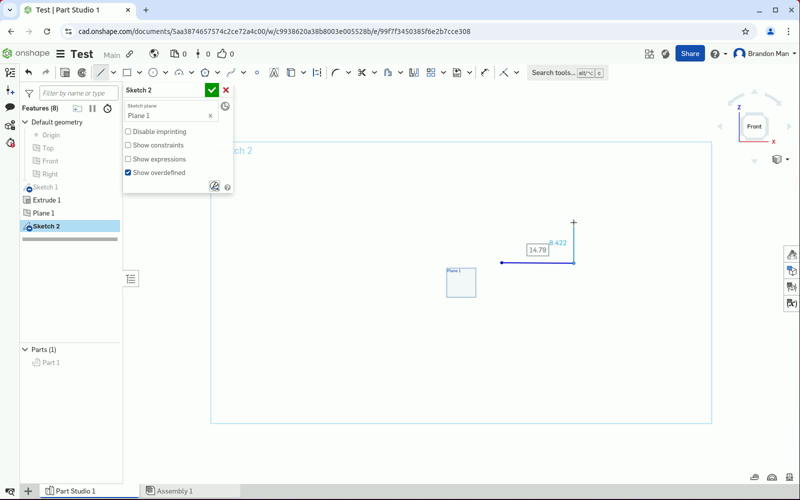
click(573, 222)
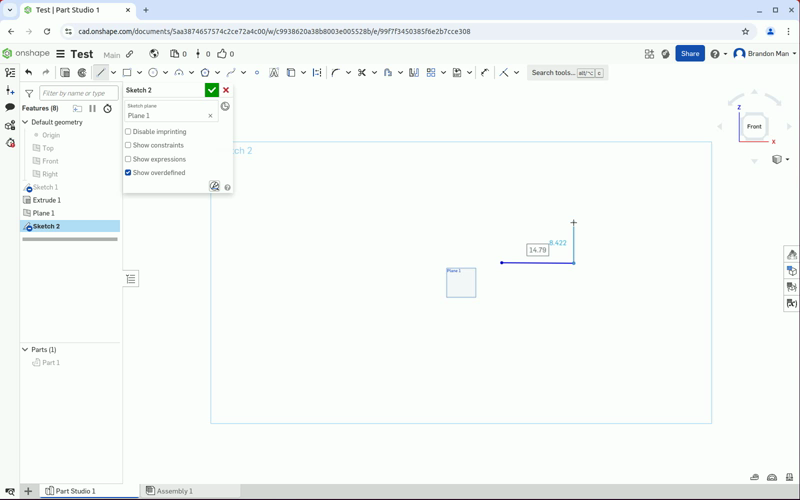
key_up(shift)
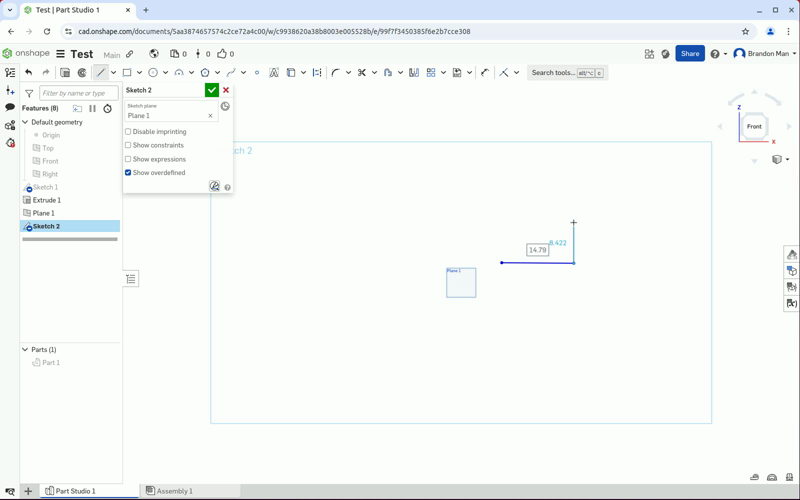
key_down(shift)
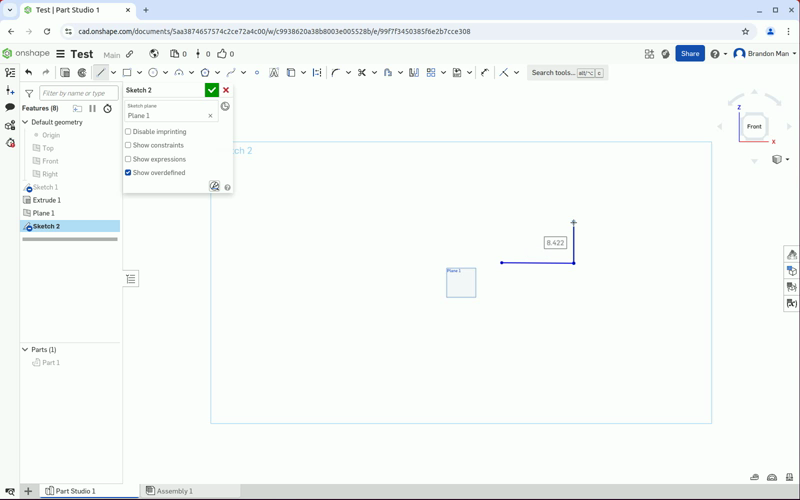
mouse_move(501, 222)
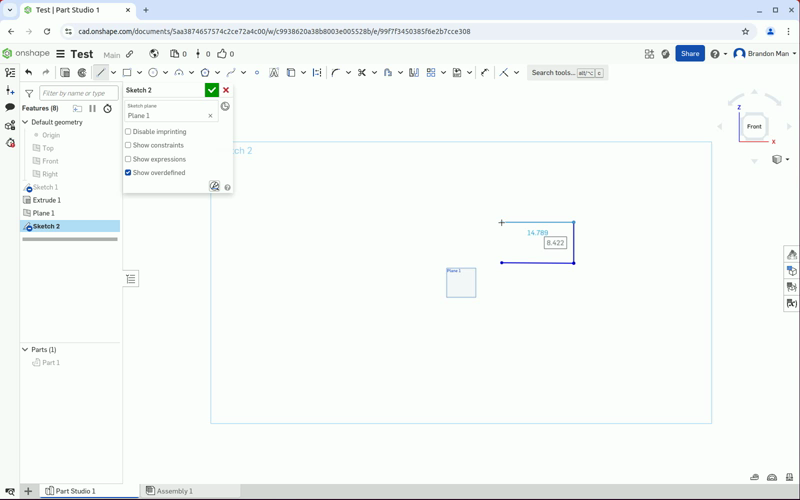
click(501, 222)
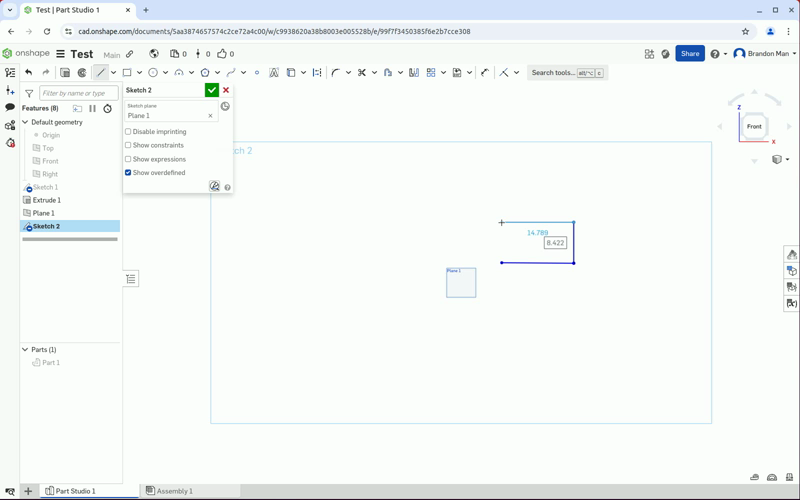
key_up(shift)
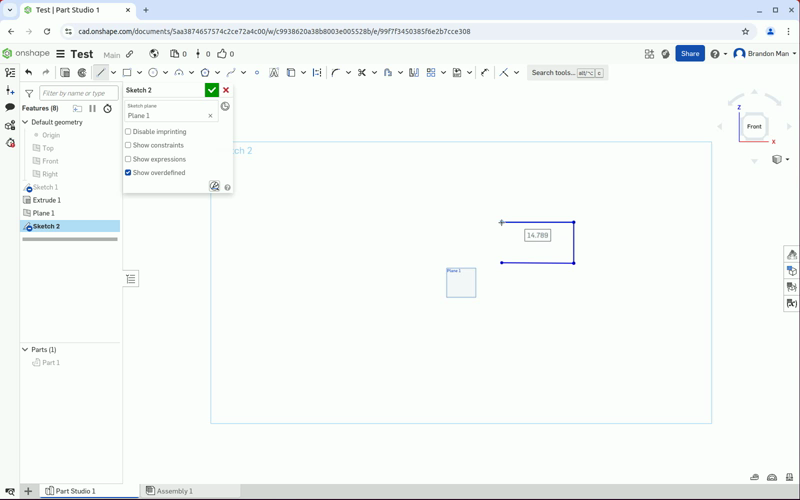
mouse_move(531, 222)
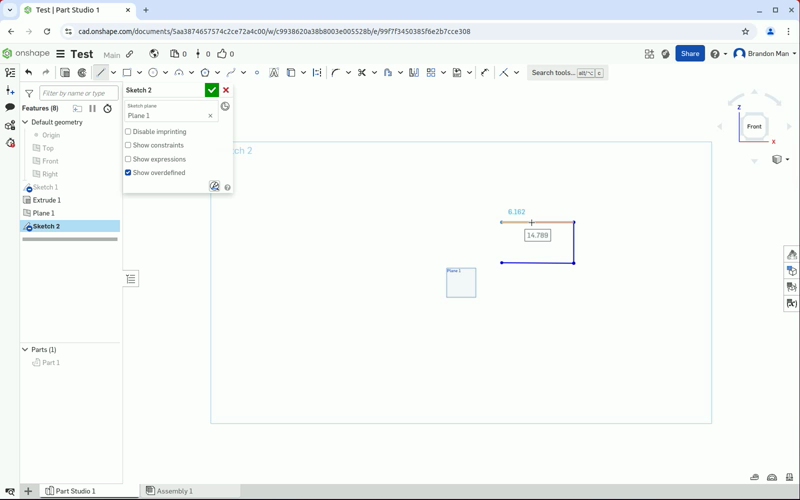
key_down(shift)
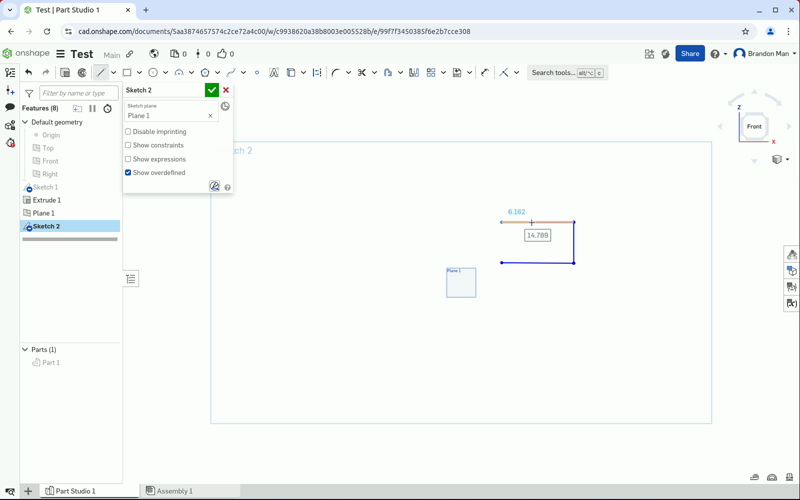
mouse_move(501, 262)
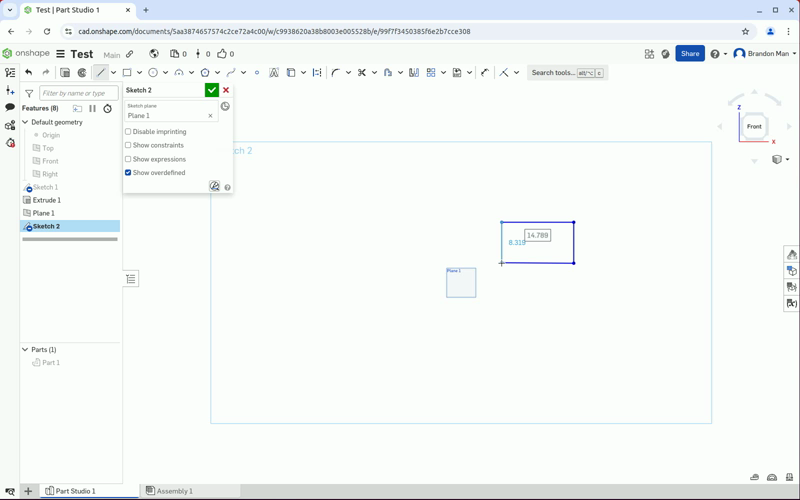
key_up(shift)
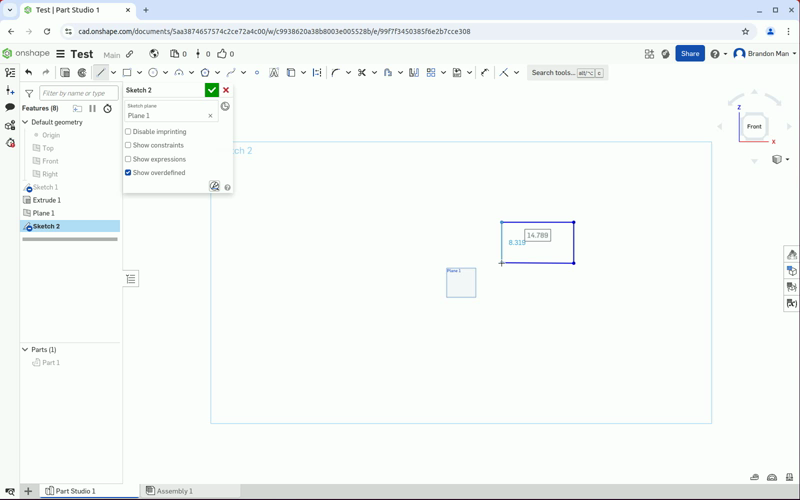
click(501, 262)
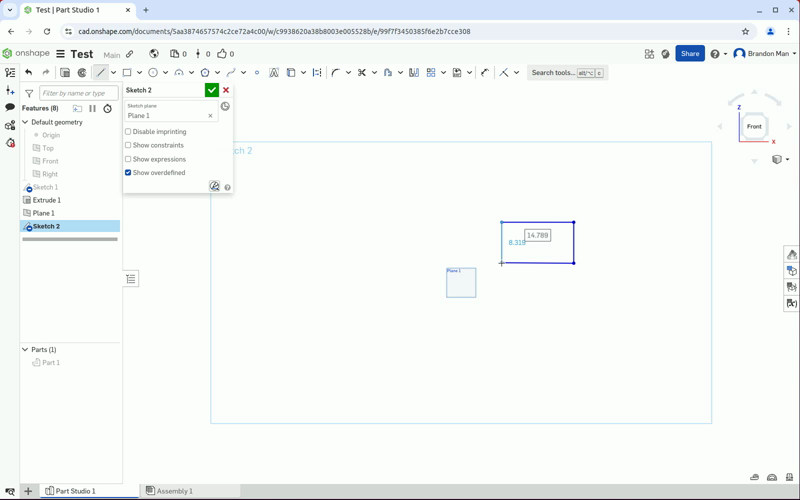
key(esc)
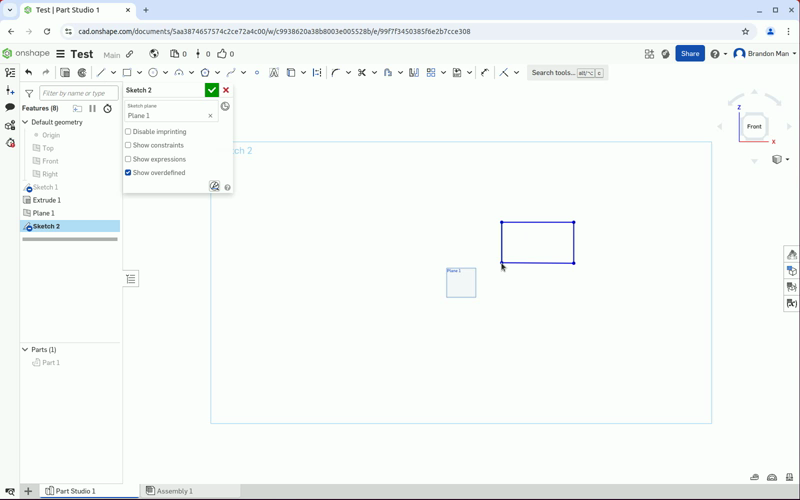
mouse_move(533, 256)
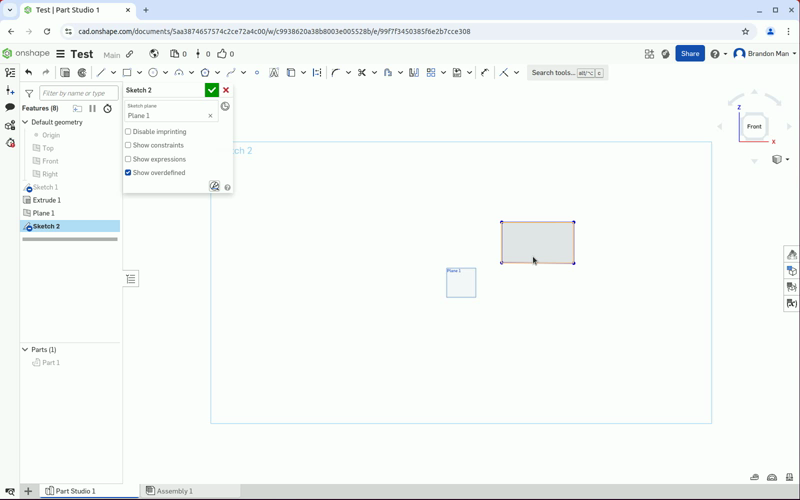
click(533, 256)
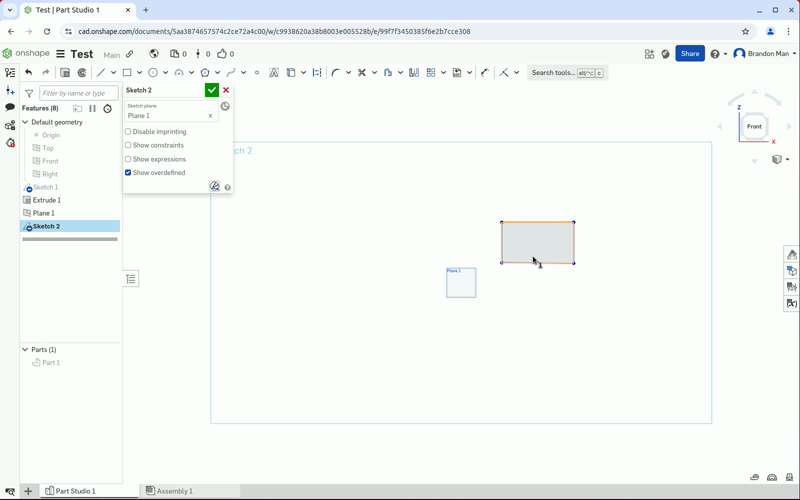
mouse_move(73, 352)
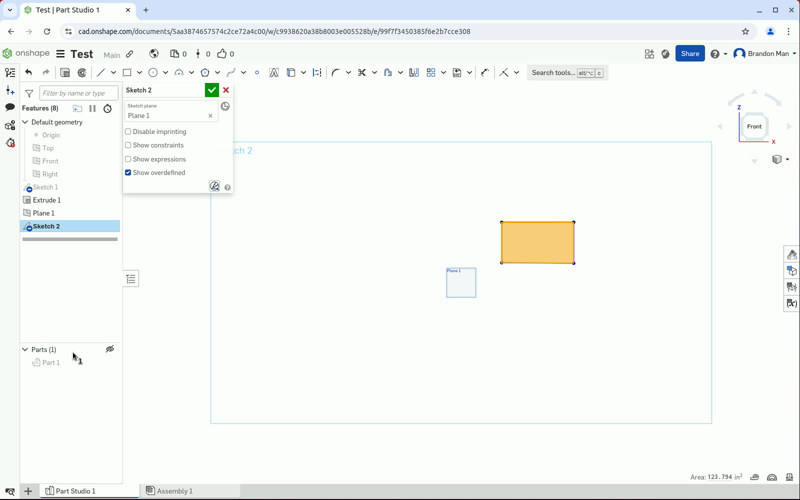
key(shift+y)
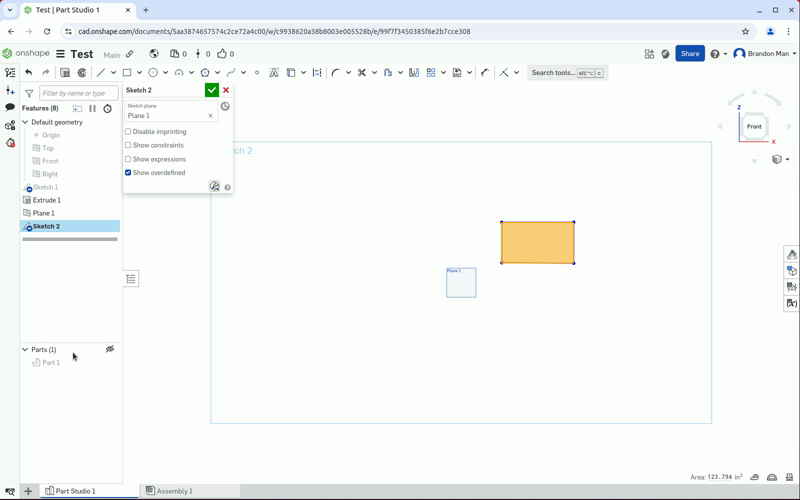
key(shift+e)
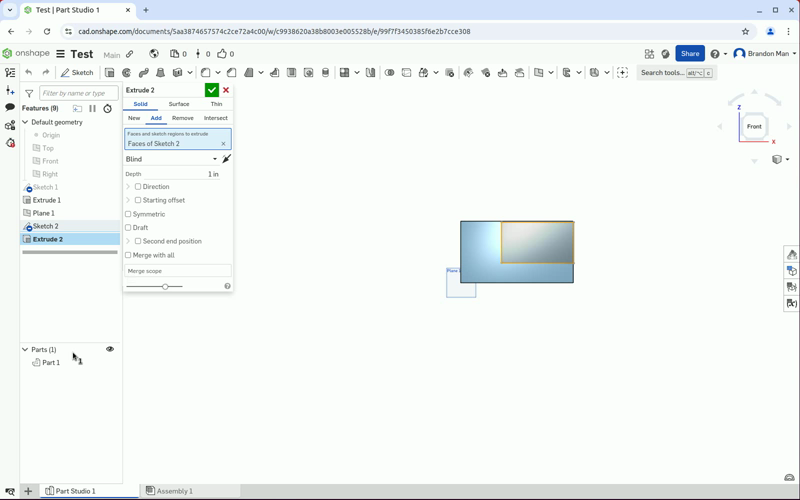
mouse_move(143, 106)
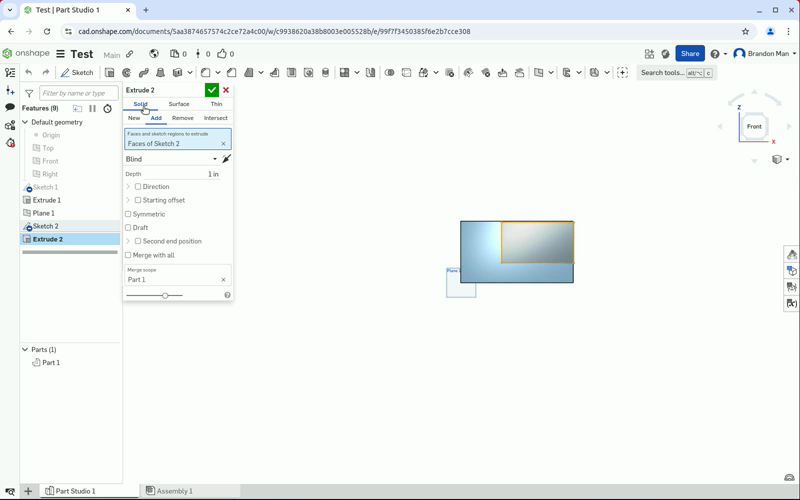
click(143, 106)
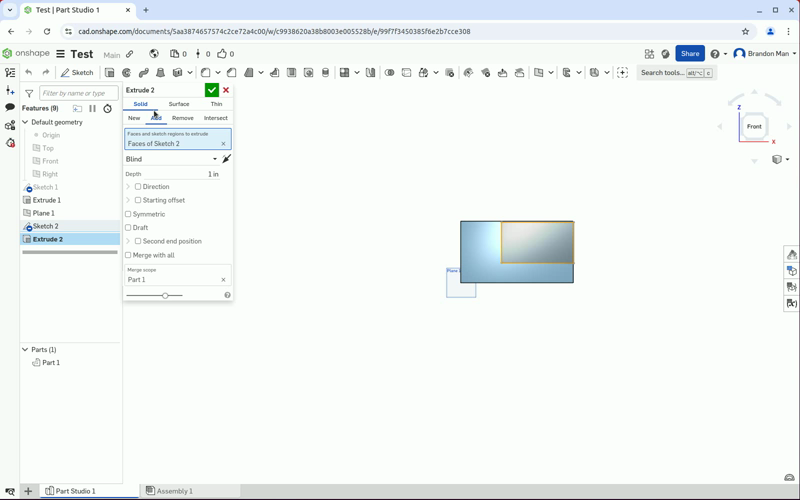
mouse_move(186, 120)
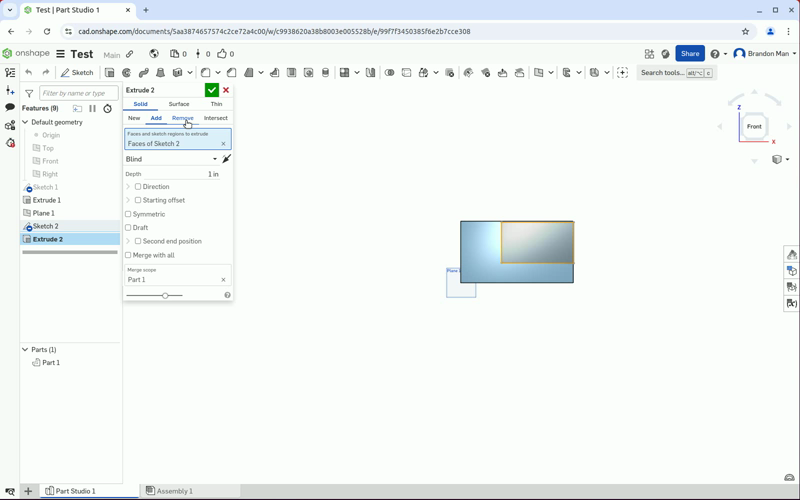
click(186, 120)
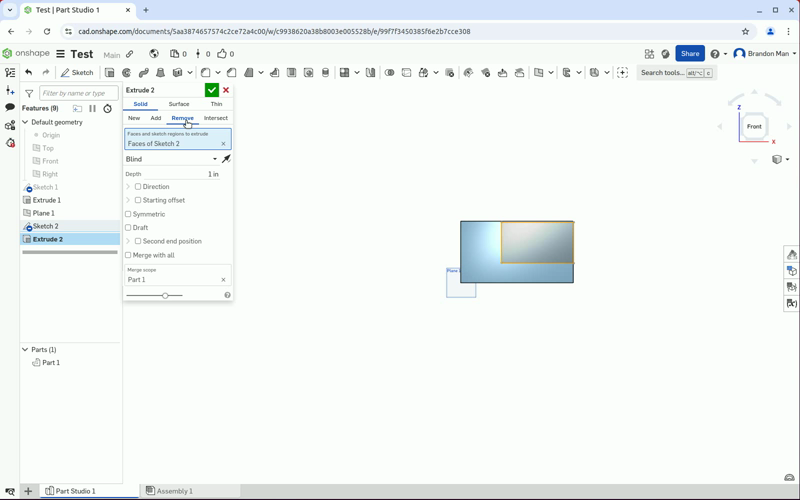
key(tab, 4)
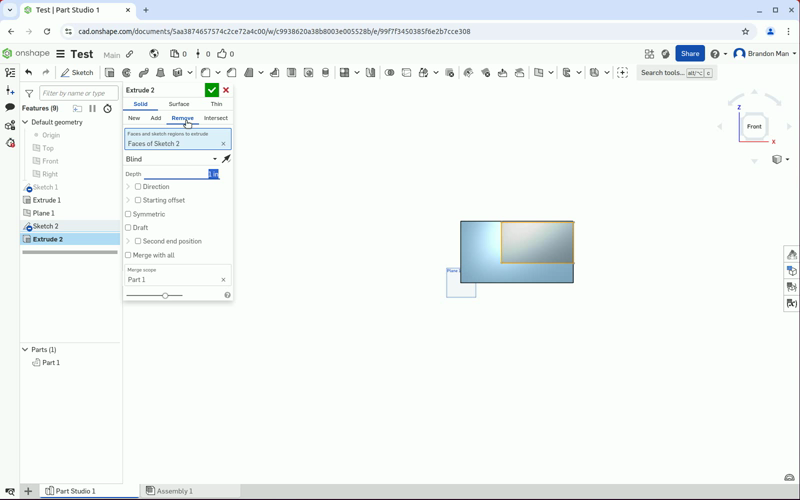
text(8.425)
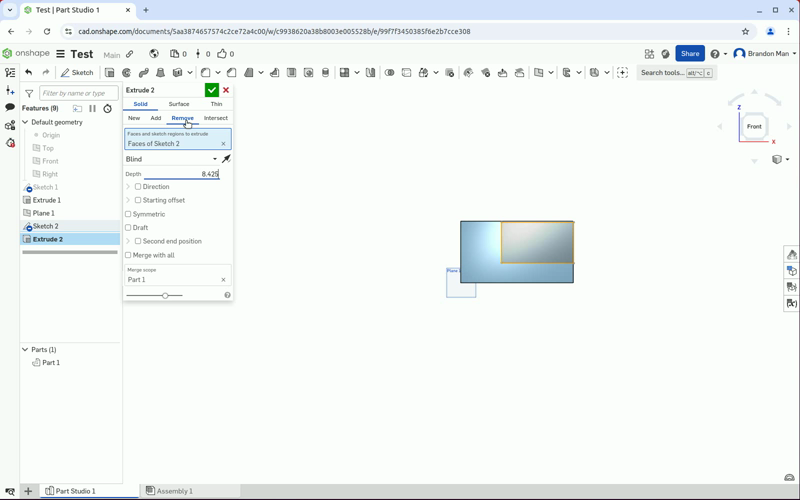
key(tab, 6)
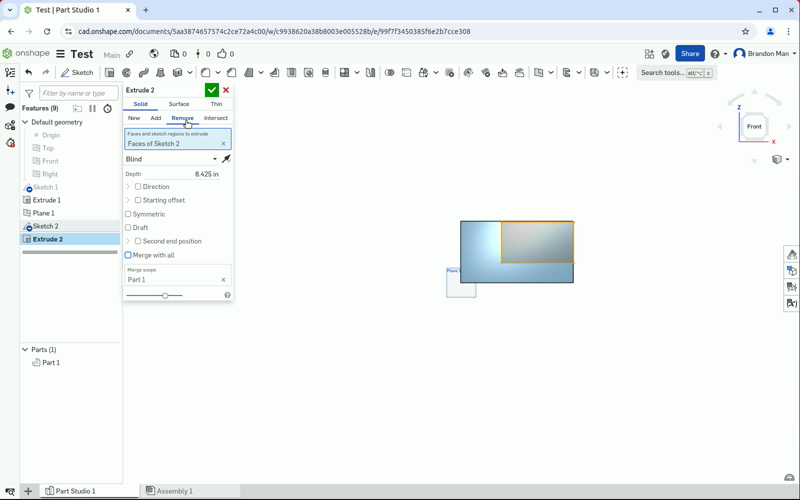
key(space)
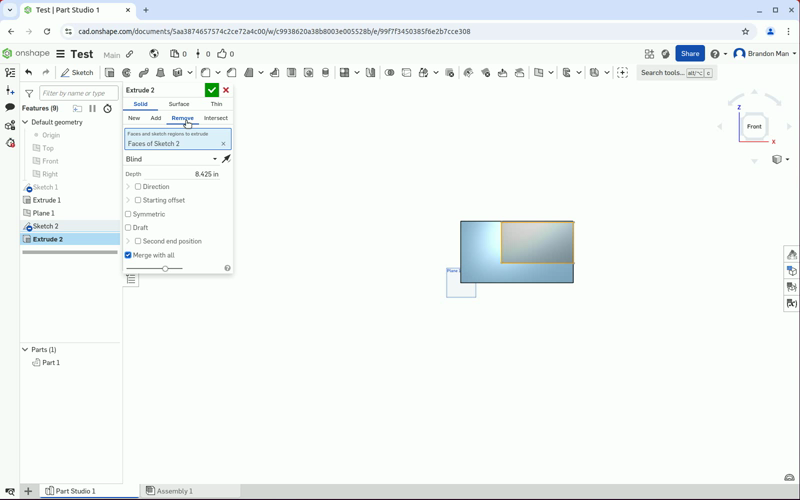
key(enter)
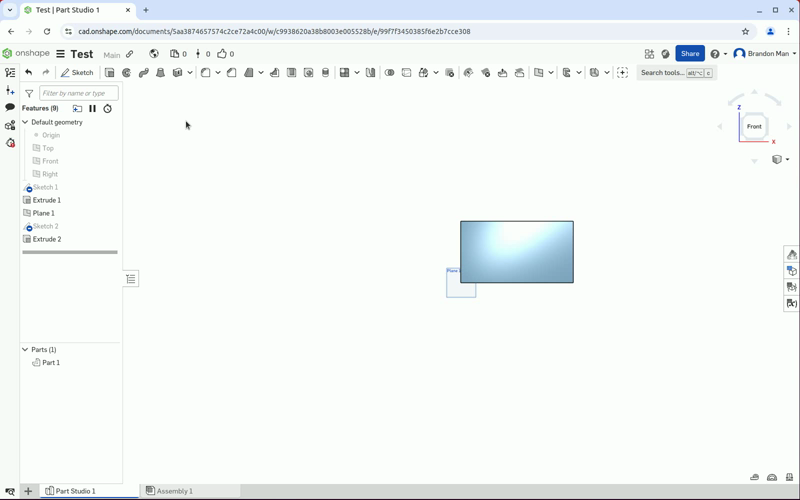
key(shift+h)
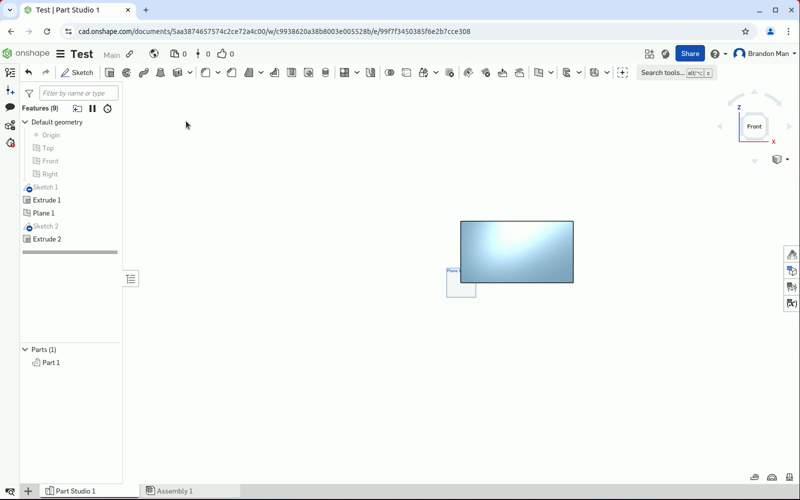
key(shift+h)
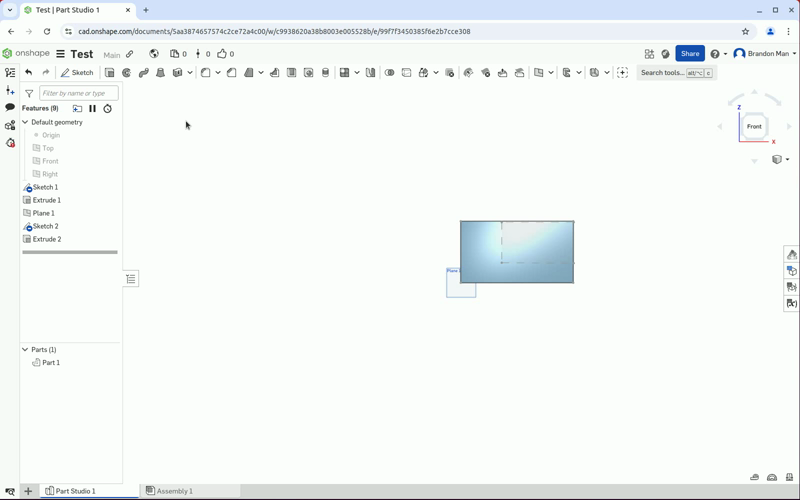
key(shift+7)
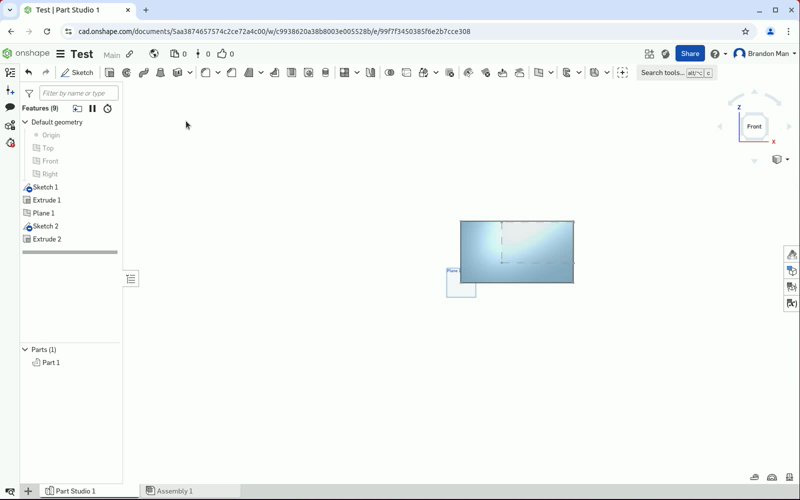
key(left, 2)
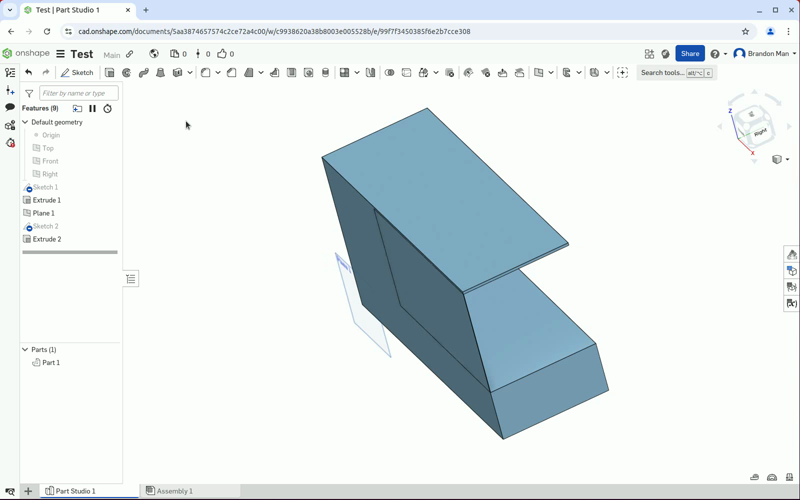
key(down, 2)
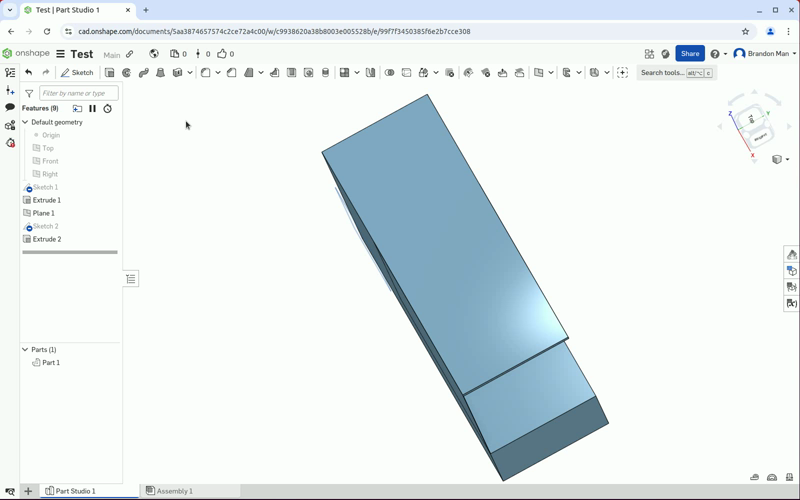
key(up, 2)
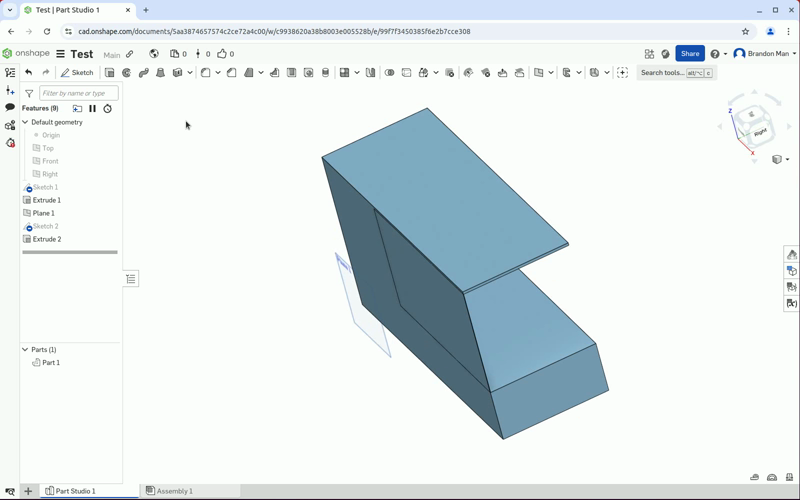
key(right, 2)
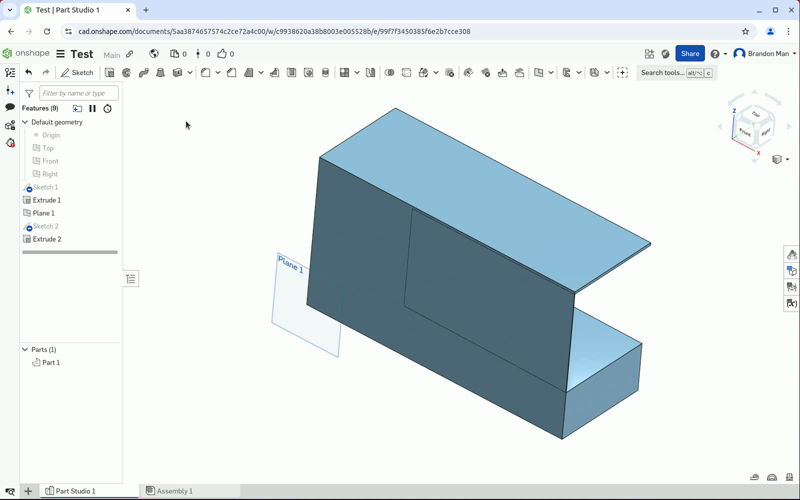
mouse_move(73, 189)
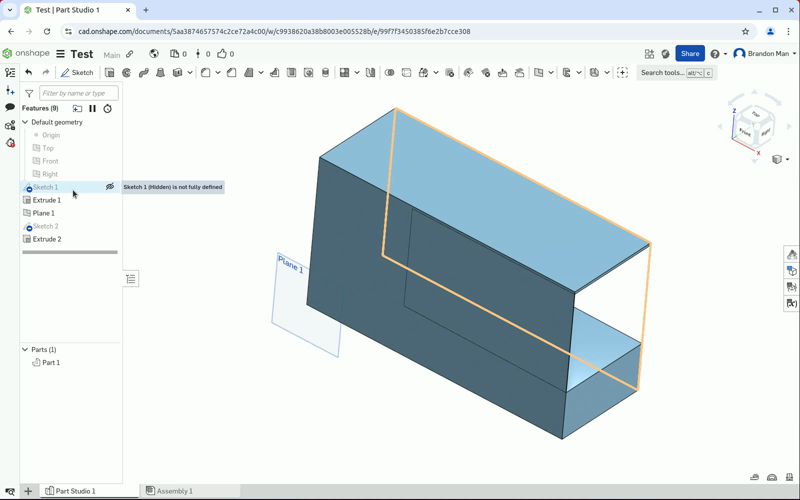
click(73, 189)